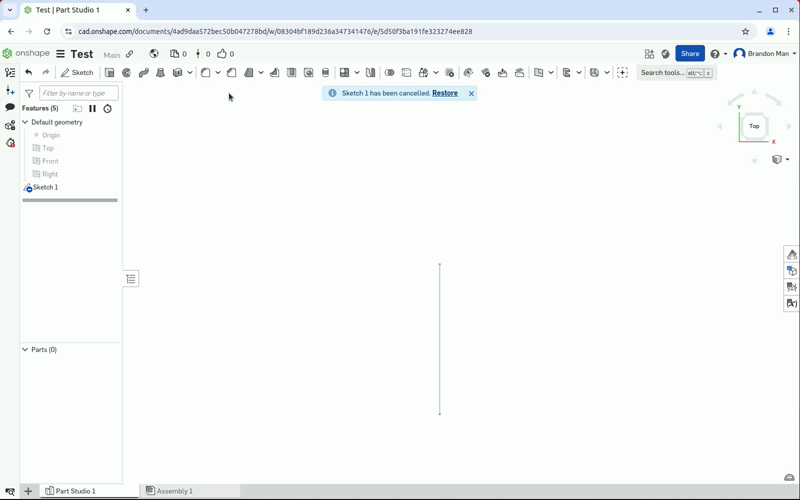
key(shift+h)
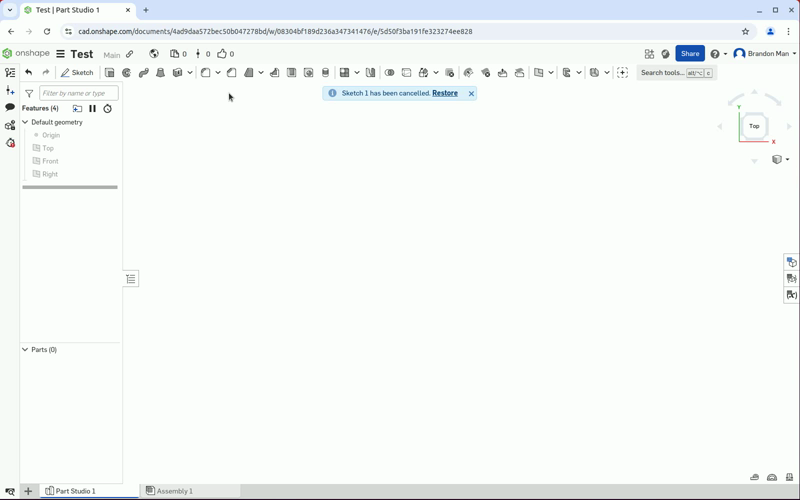
mouse_move(73, 352)
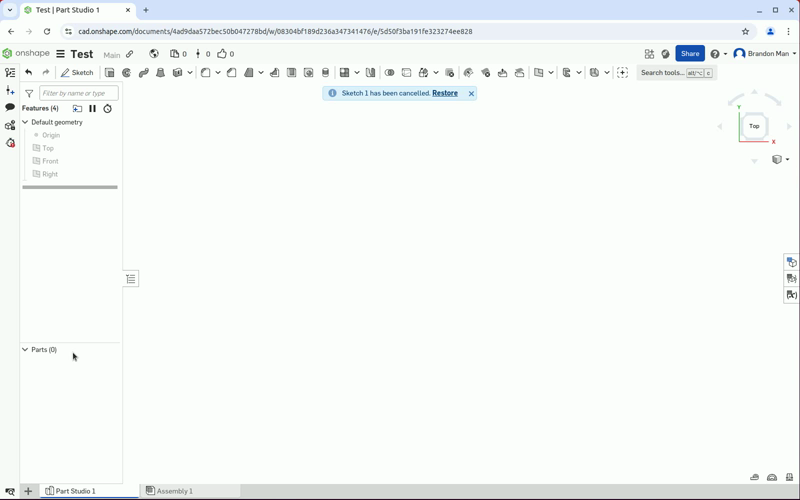
key(y)
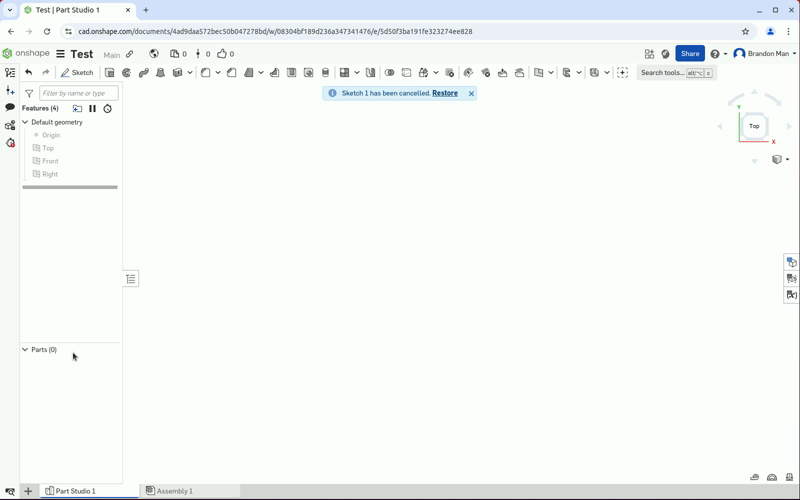
key(shift+p)
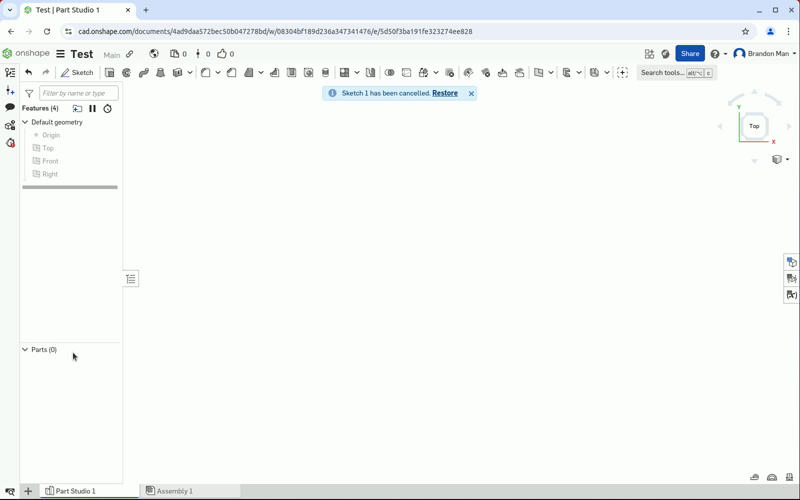
key(space)
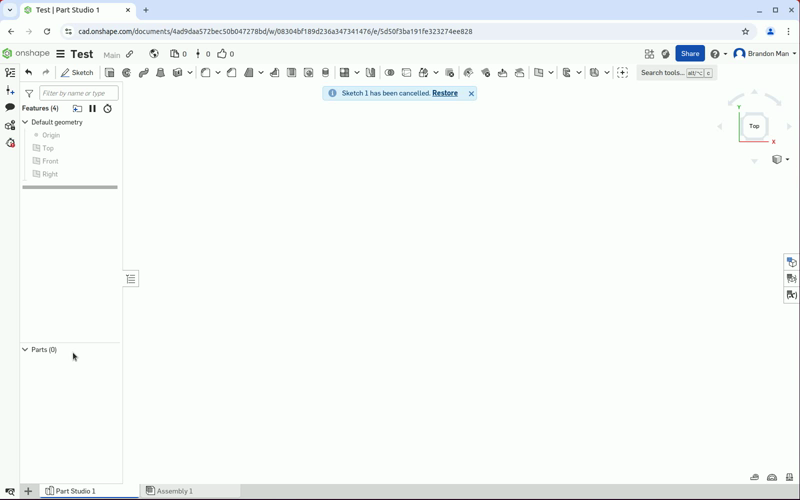
key_down(shift)
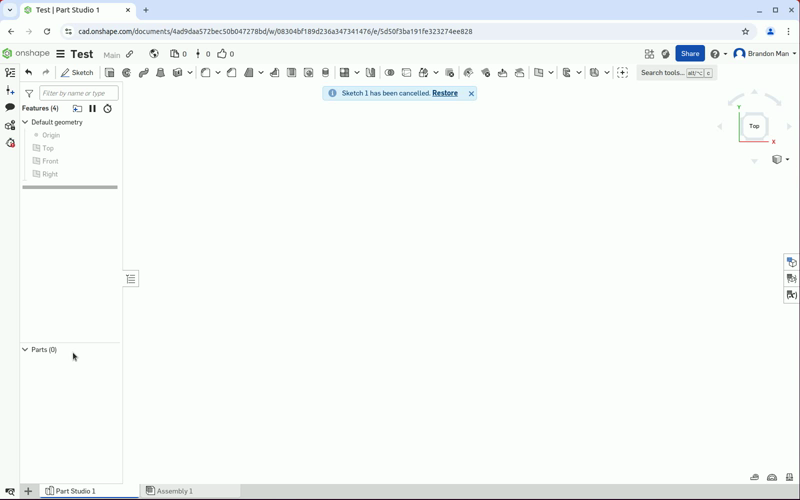
key(up)
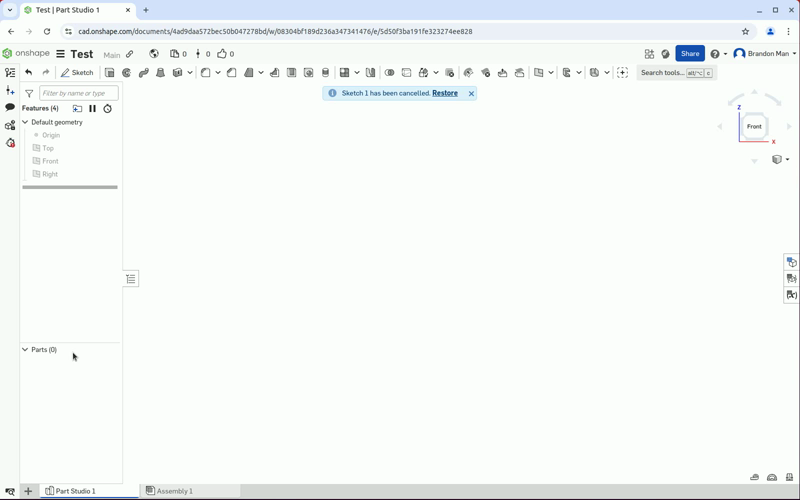
key_up(shift)
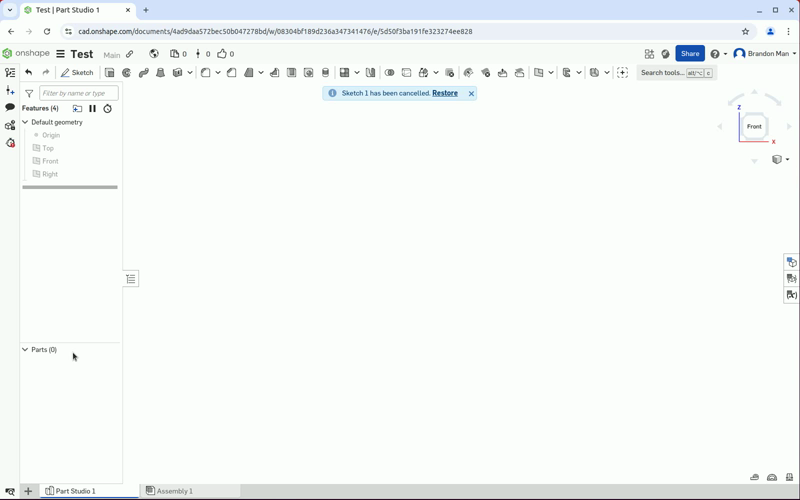
mouse_move(73, 352)
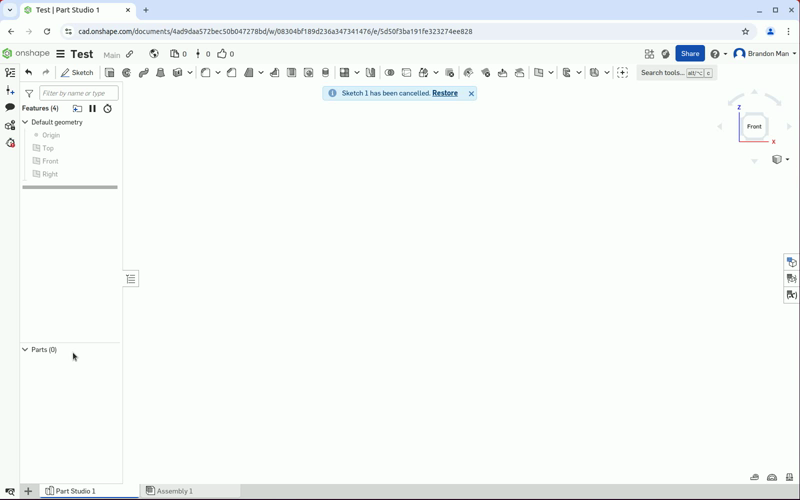
key(shift+y)
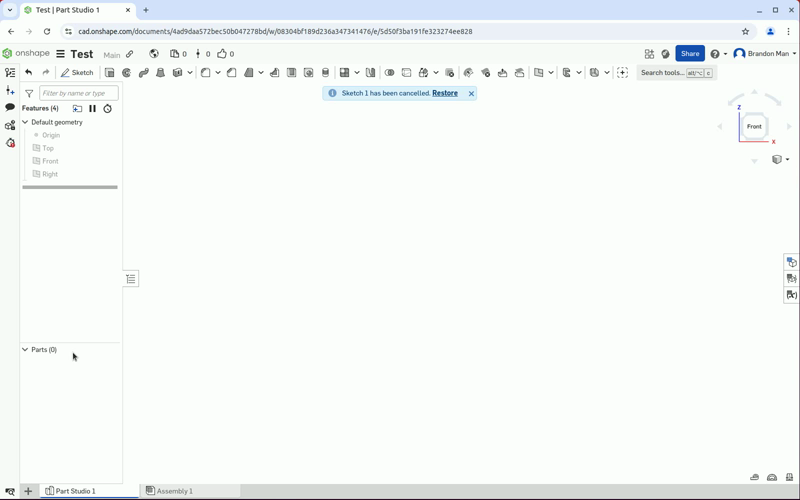
key(shift+s)
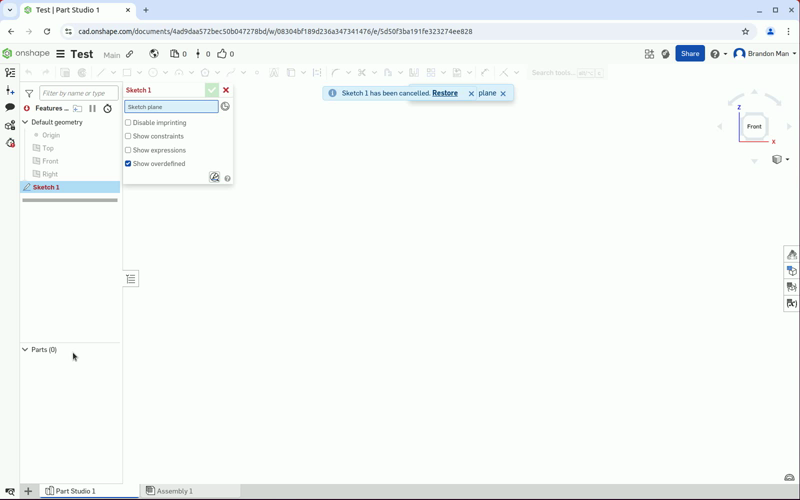
mouse_move(73, 163)
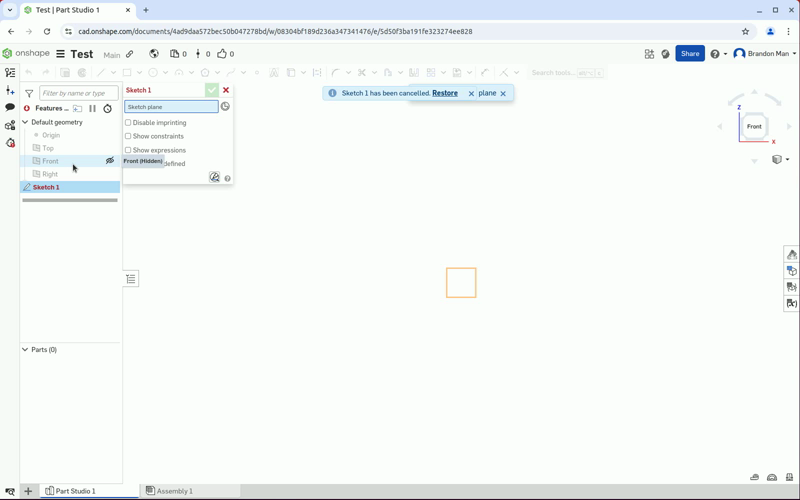
click(73, 163)
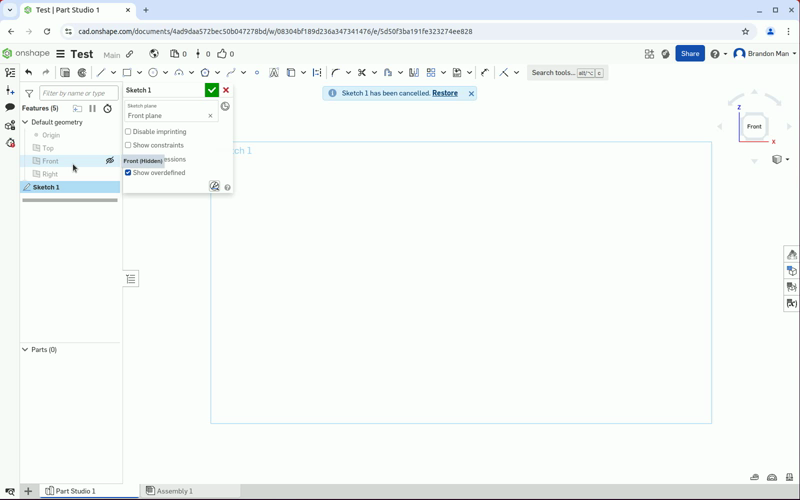
mouse_move(73, 352)
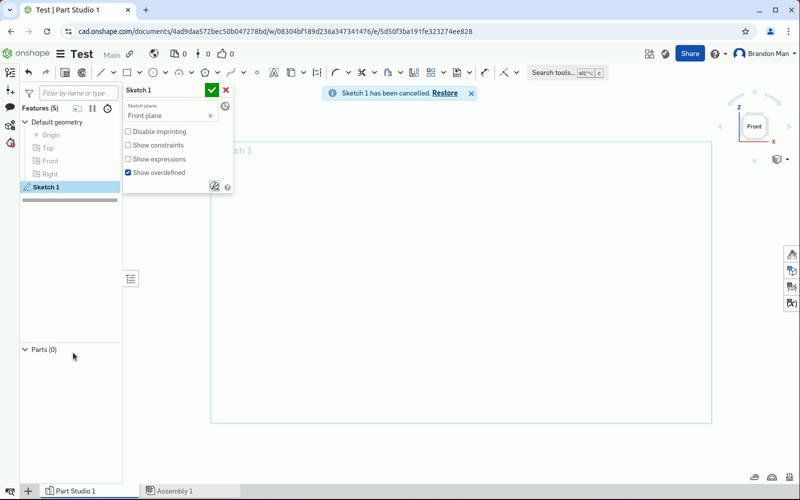
key(y)
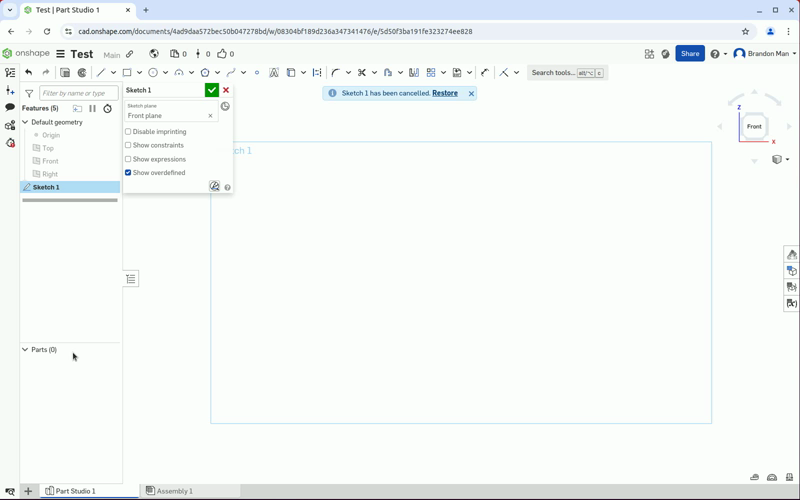
key(l)
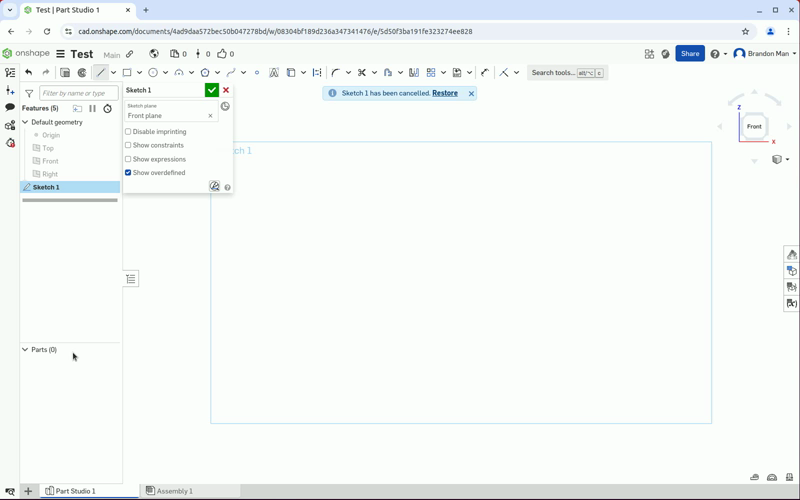
key_down(shift)
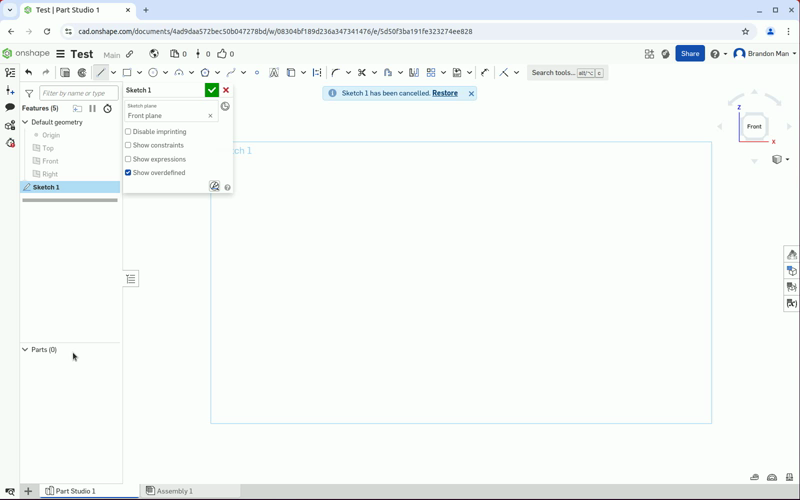
mouse_move(460, 282)
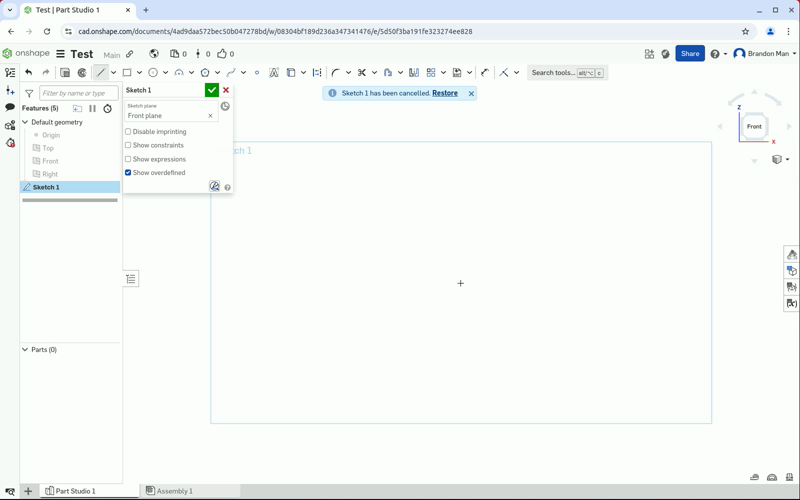
click(460, 282)
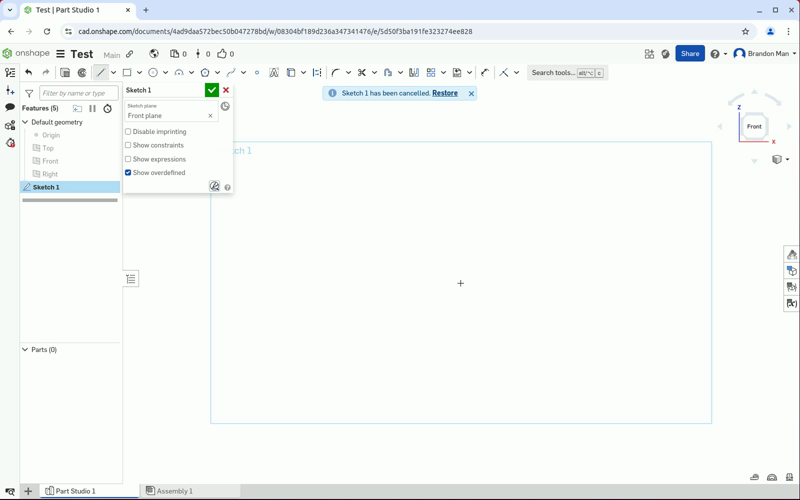
key_up(shift)
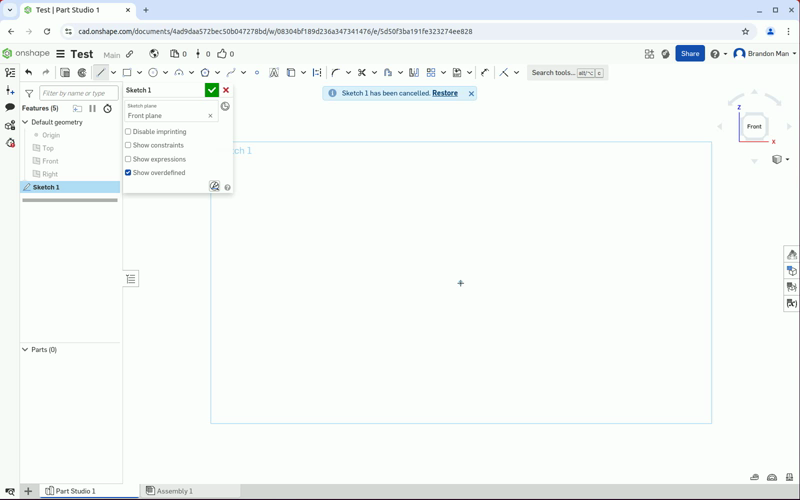
key_down(shift)
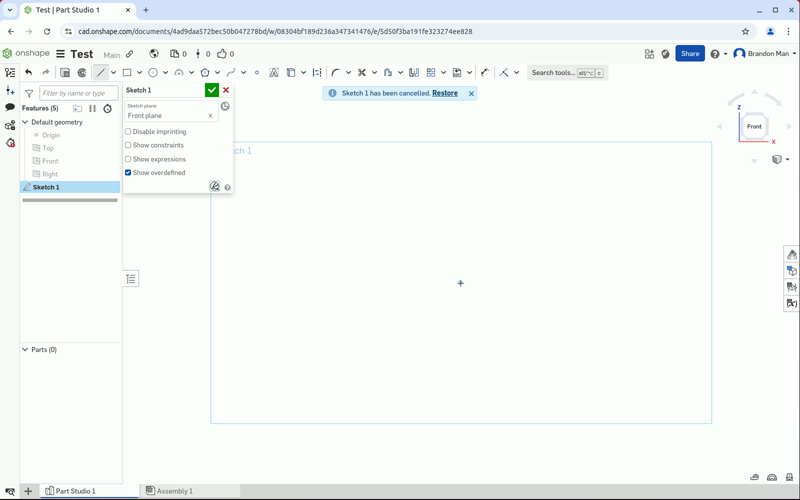
mouse_move(573, 282)
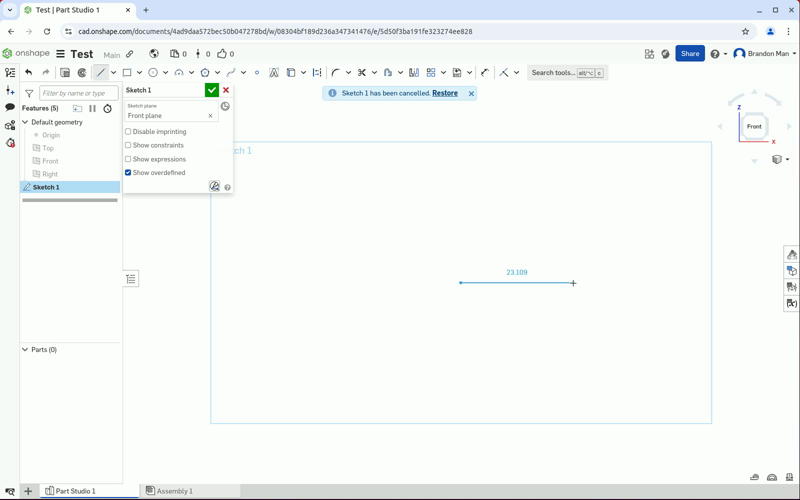
click(573, 282)
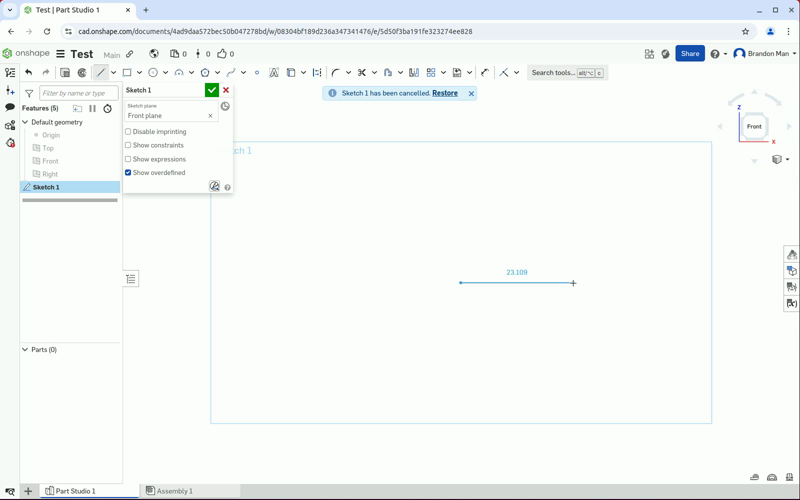
key_up(shift)
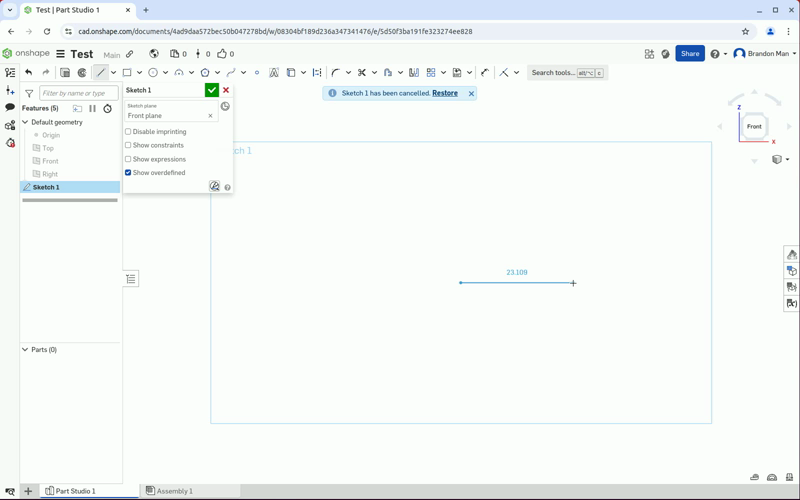
key_down(shift)
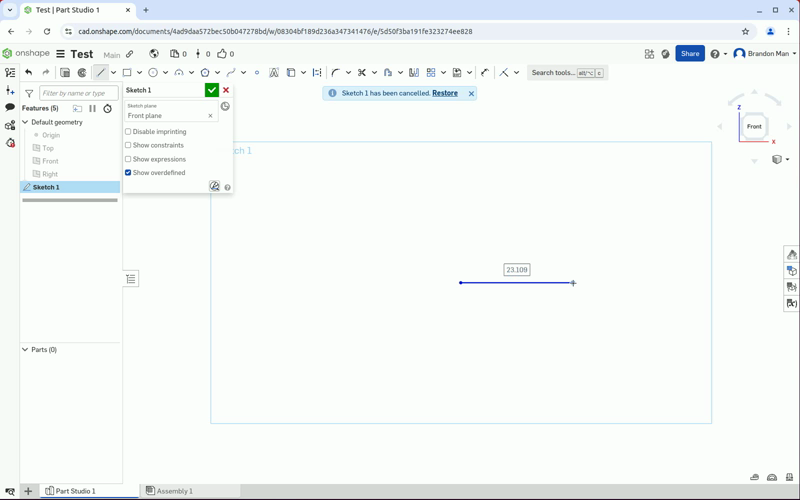
mouse_move(589, 282)
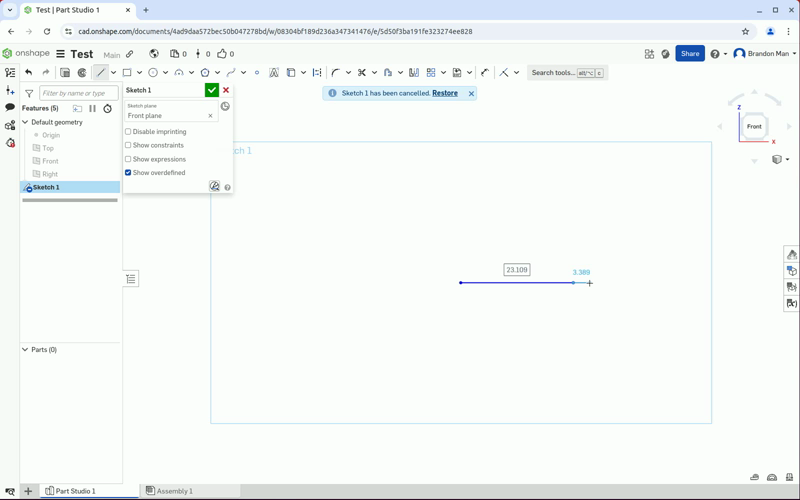
mouse_move(573, 237)
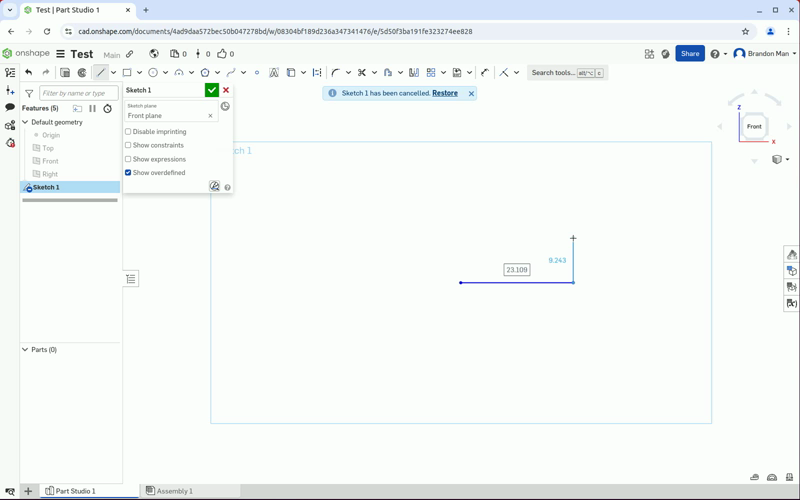
click(573, 237)
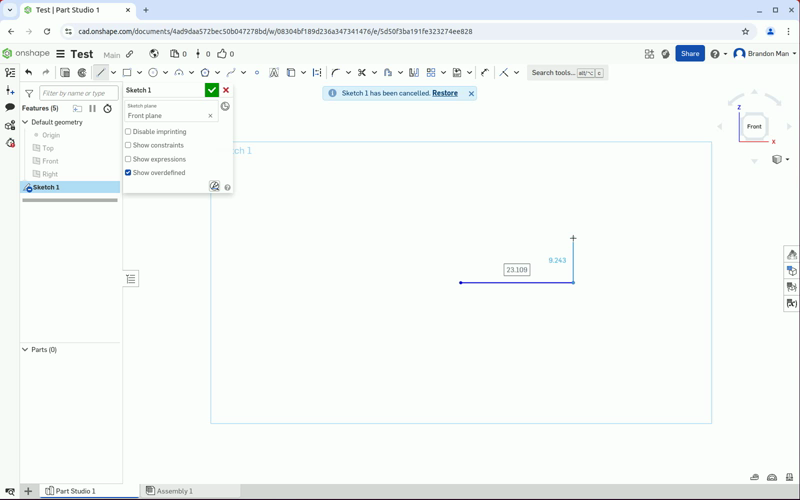
key_up(shift)
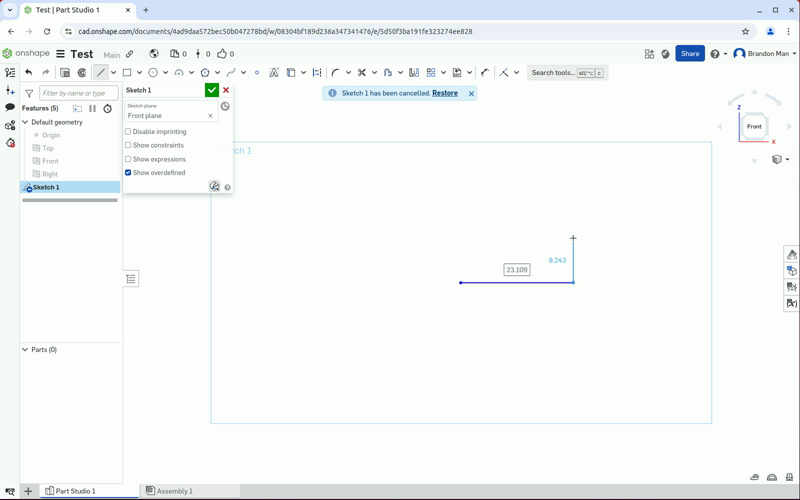
key_down(shift)
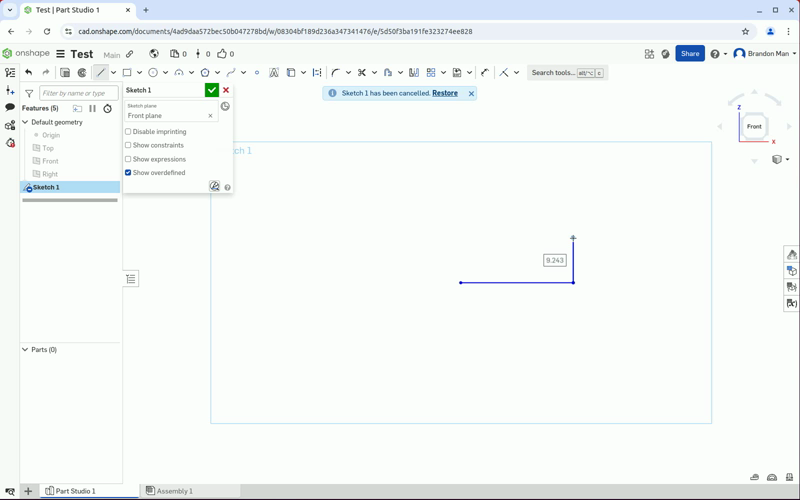
mouse_move(460, 237)
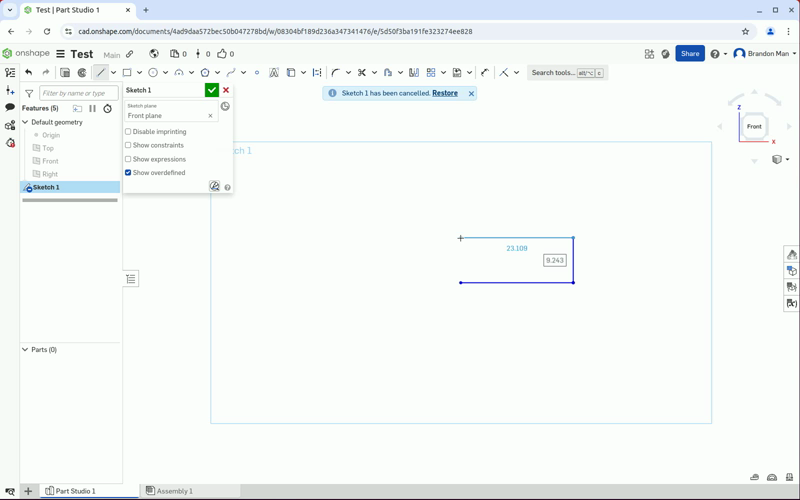
click(460, 237)
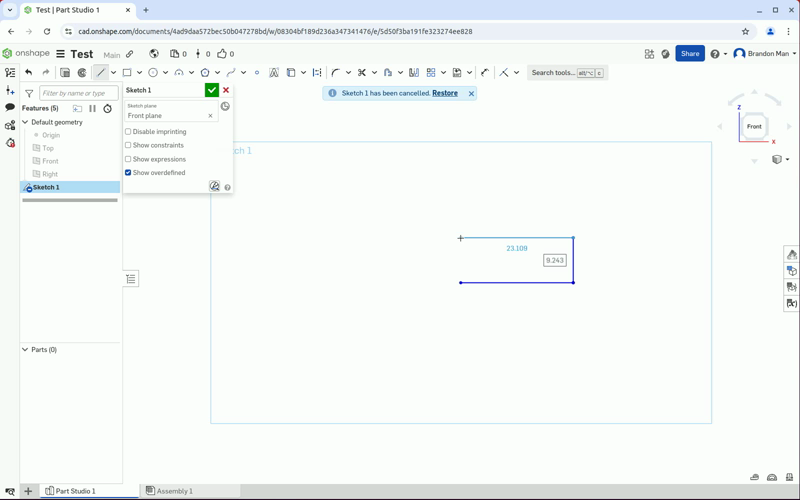
key_up(shift)
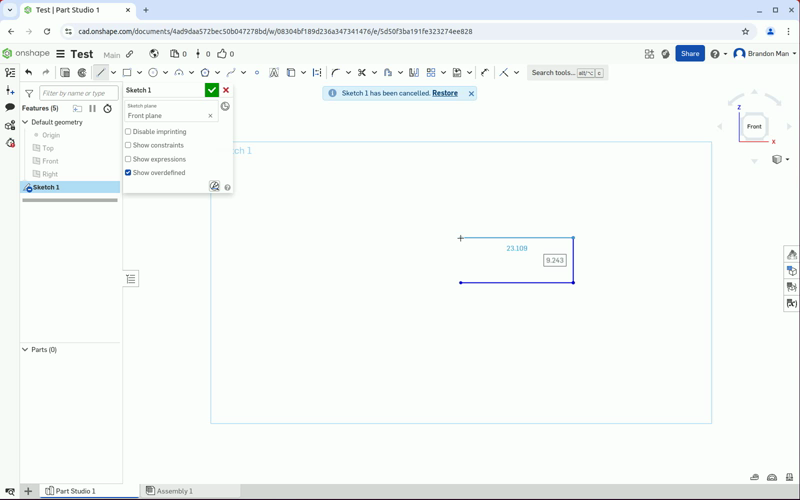
mouse_move(490, 237)
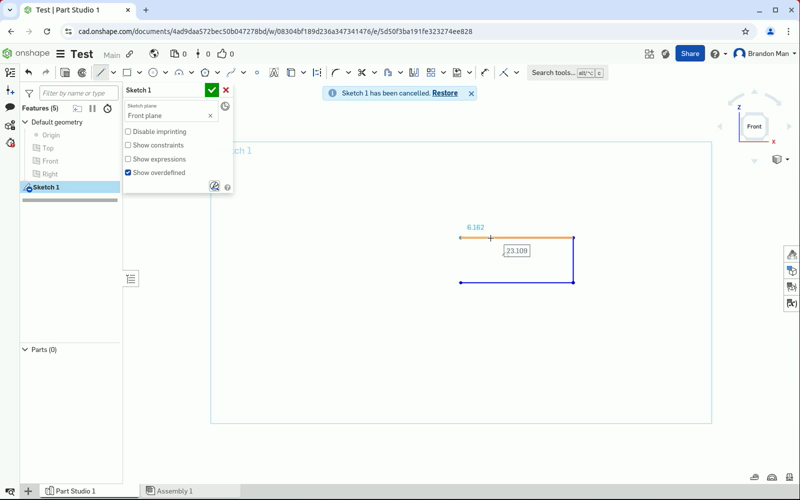
key_down(shift)
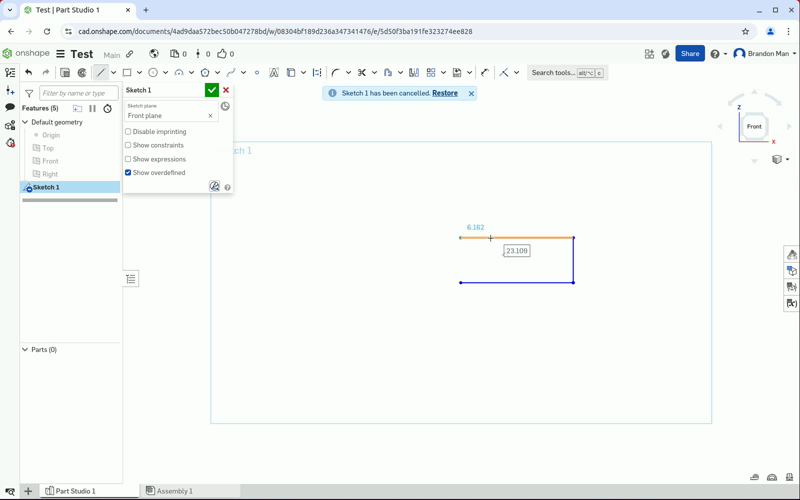
mouse_move(460, 282)
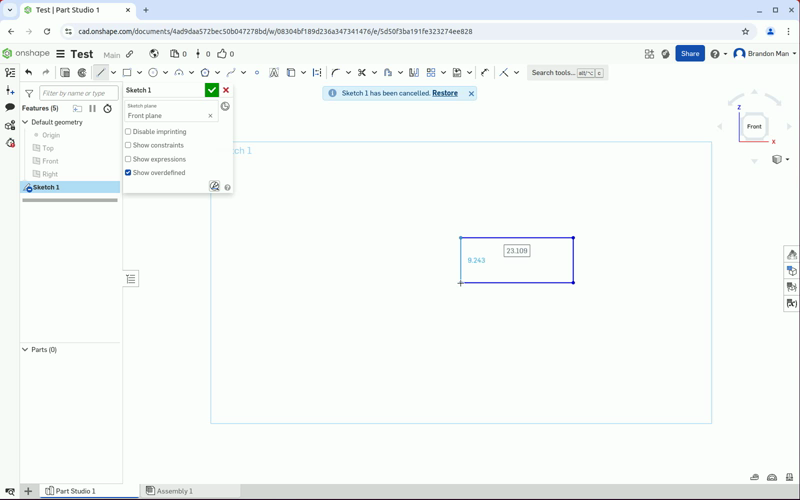
key_up(shift)
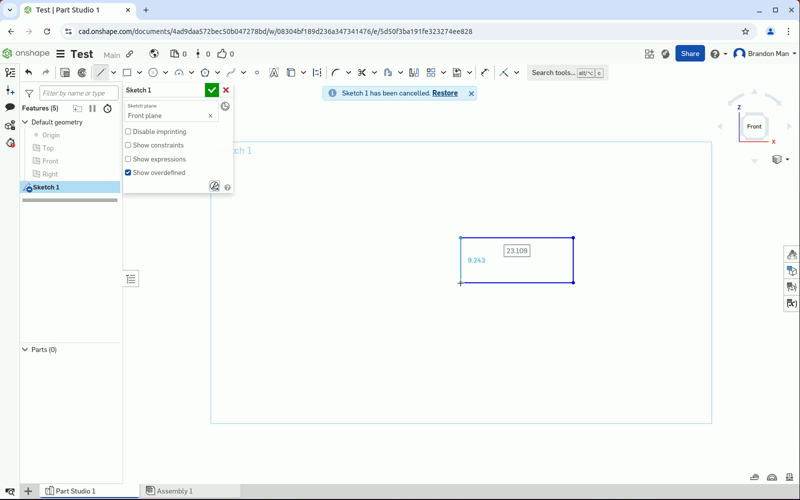
click(460, 282)
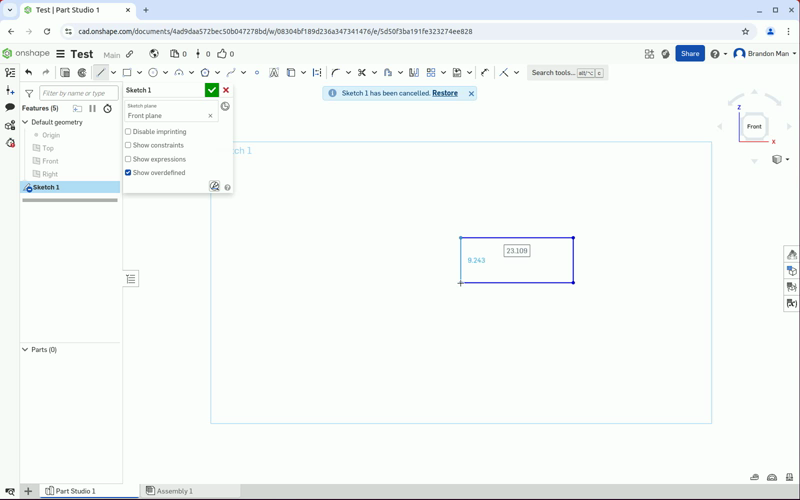
key(esc)
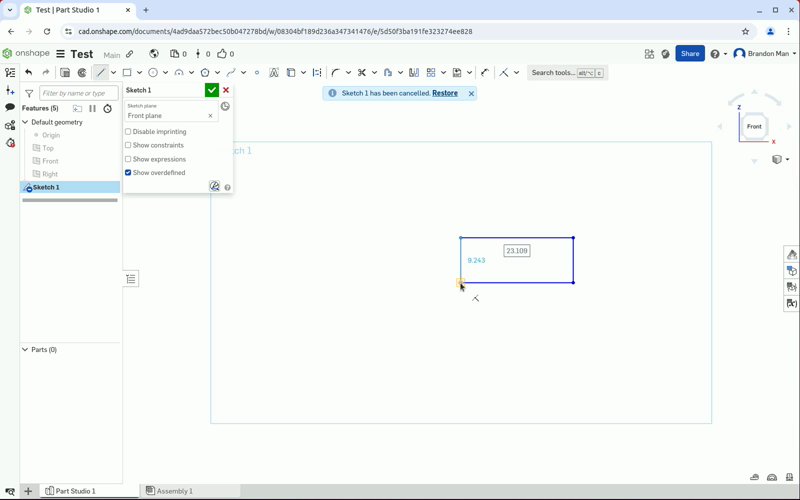
key(l)
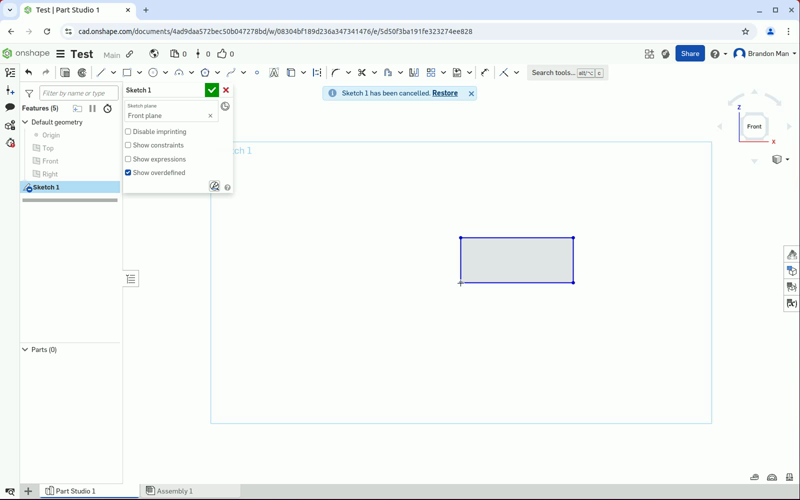
key_down(shift)
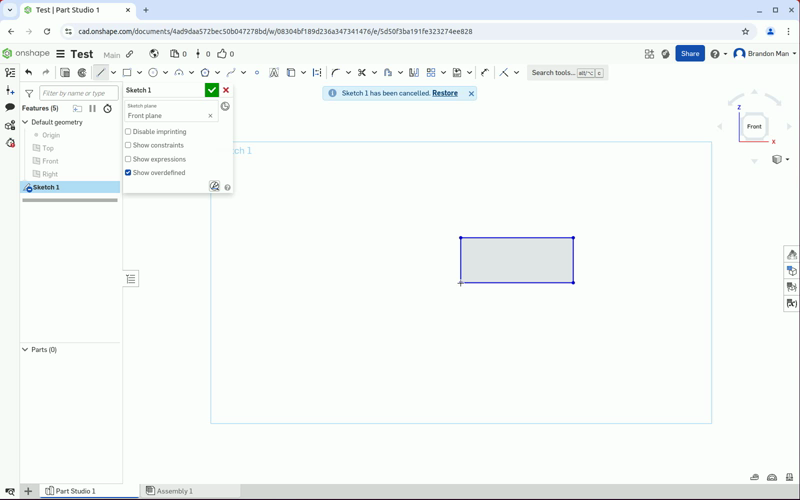
mouse_move(469, 275)
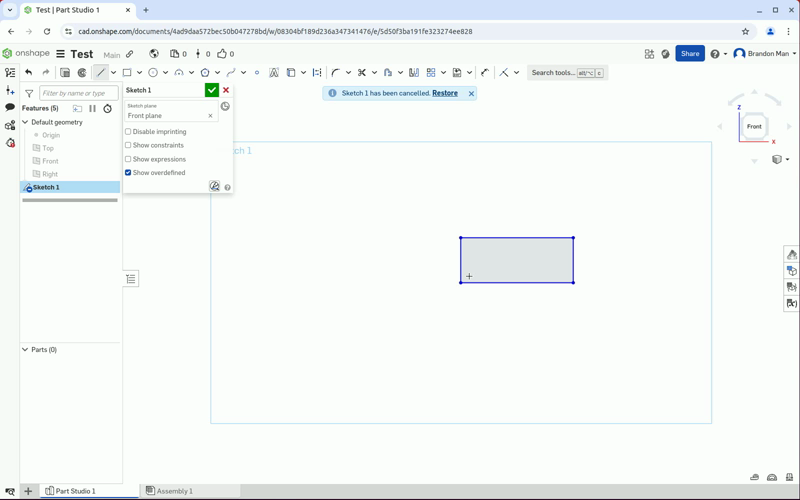
click(469, 275)
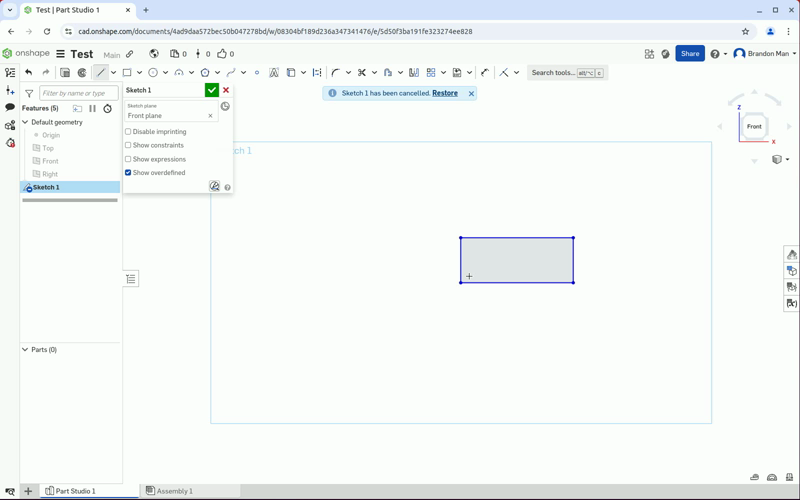
key_up(shift)
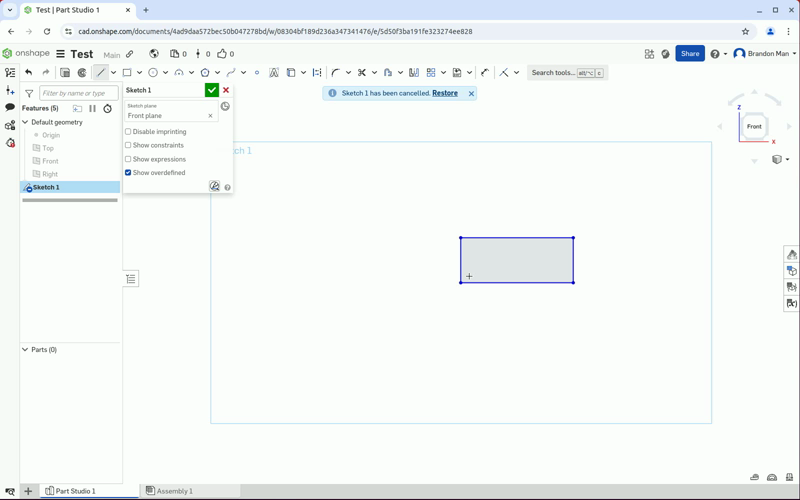
key_down(shift)
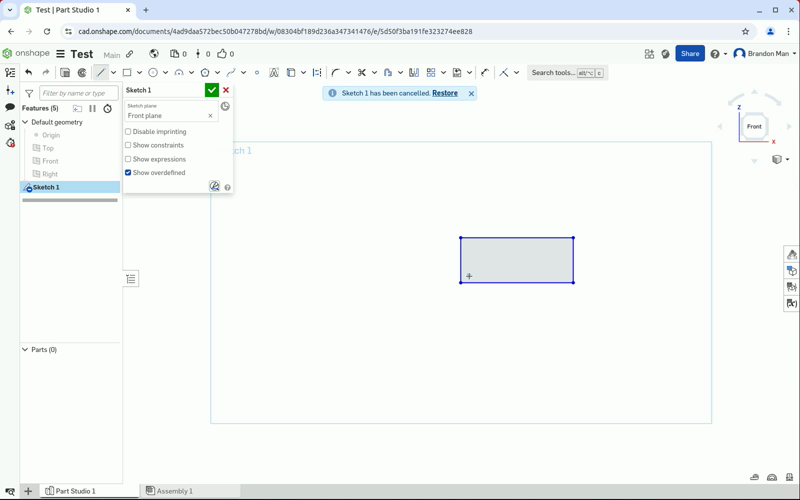
mouse_move(564, 275)
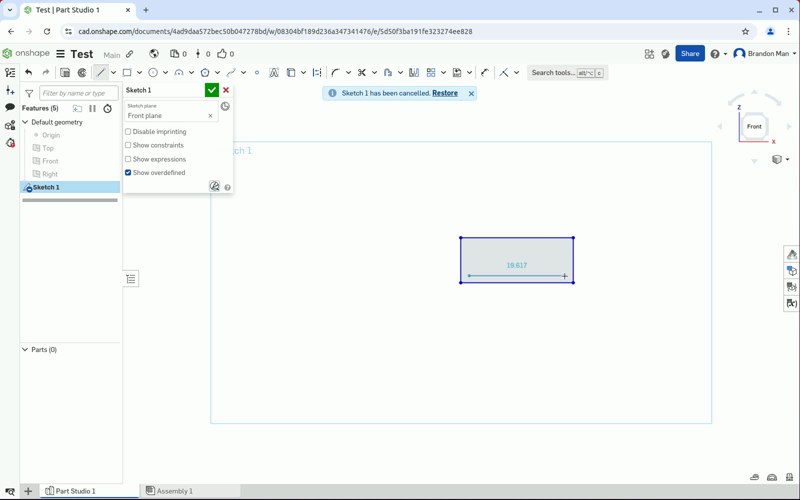
click(564, 275)
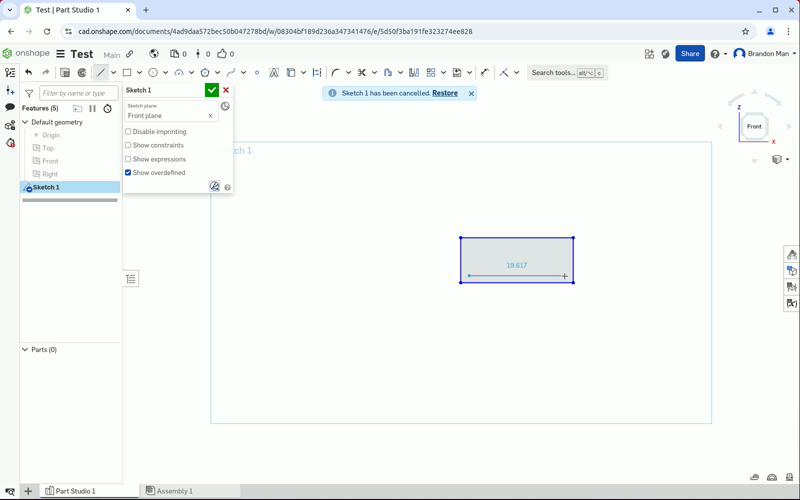
key_up(shift)
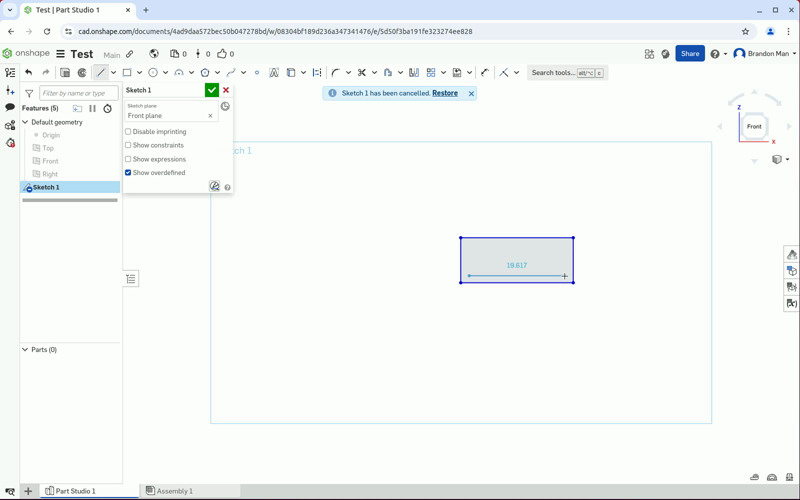
key_down(shift)
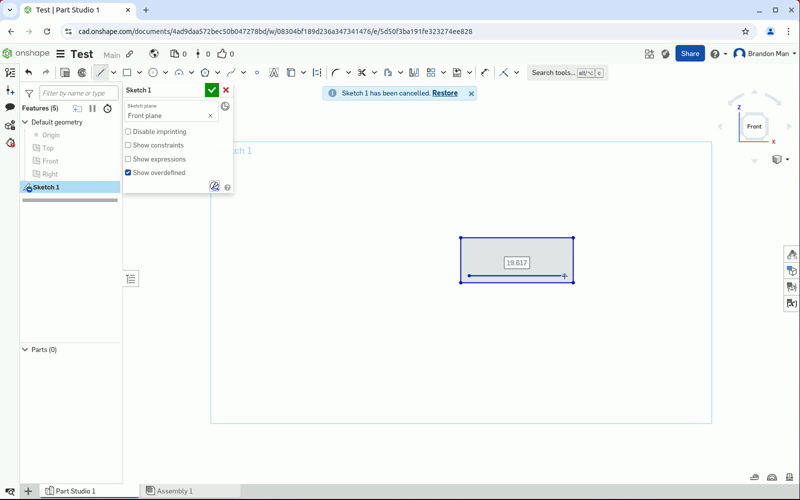
mouse_move(589, 275)
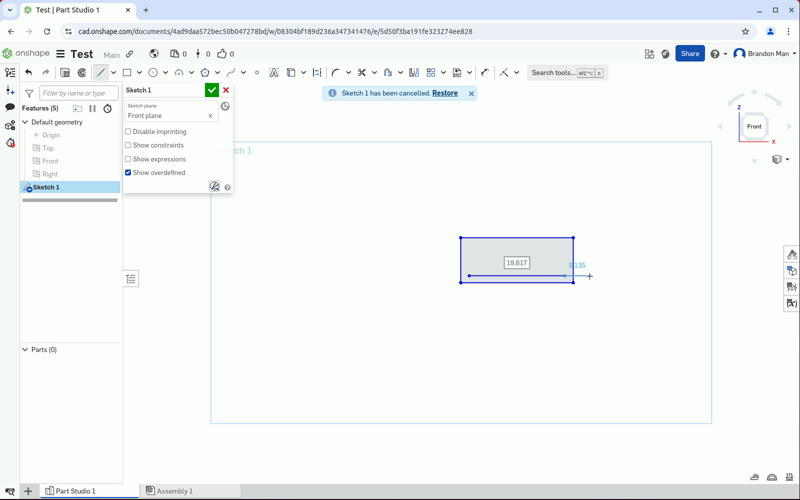
mouse_move(564, 243)
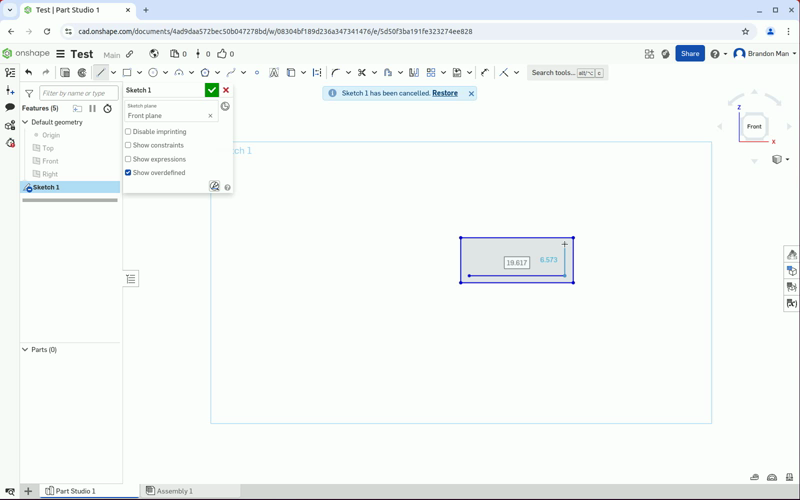
click(564, 243)
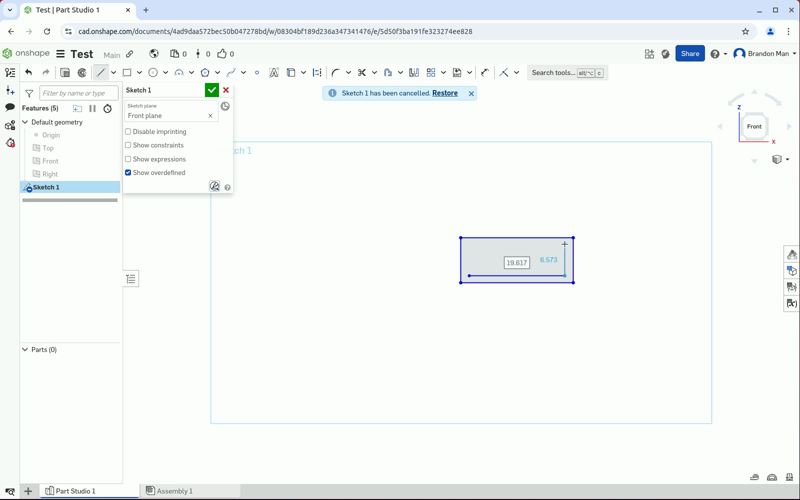
key_up(shift)
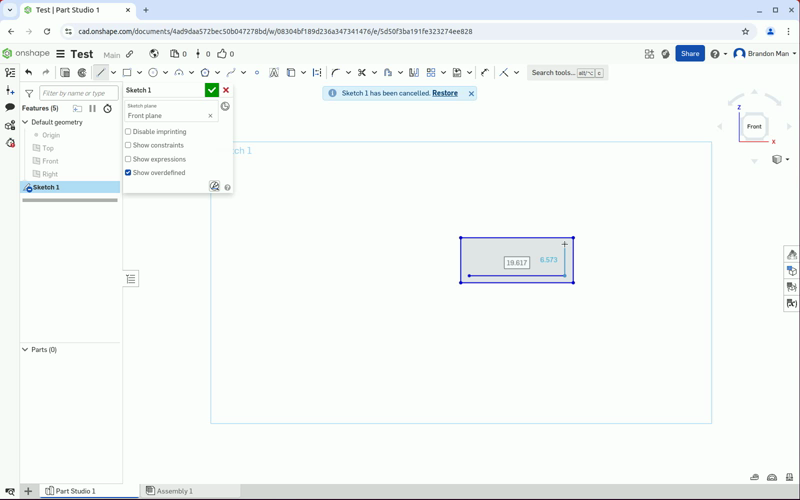
key_down(shift)
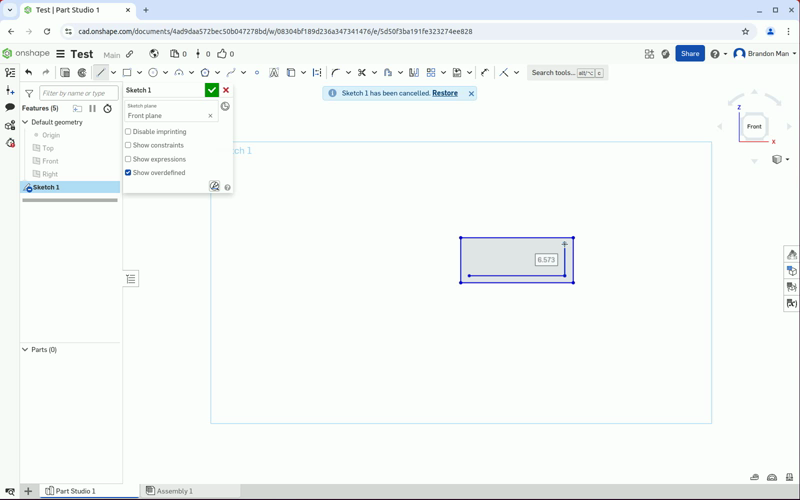
mouse_move(469, 243)
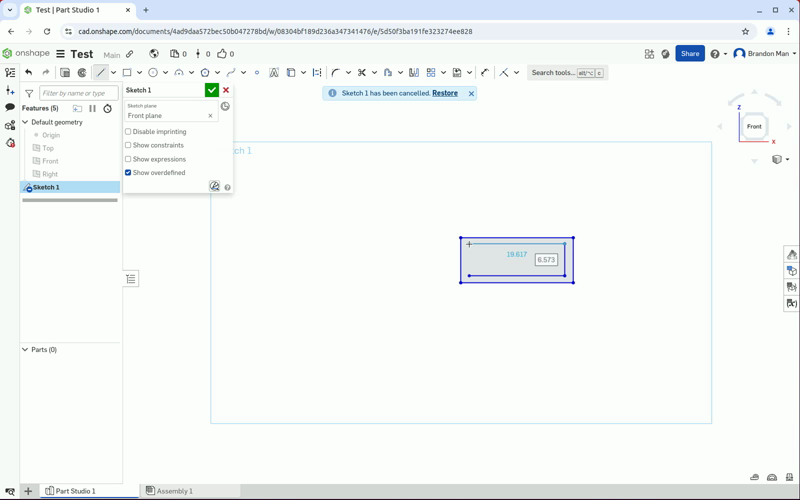
click(469, 243)
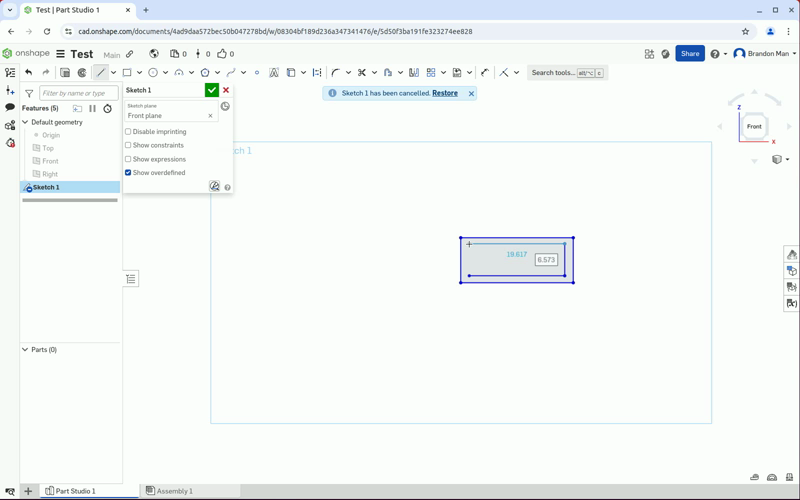
key_up(shift)
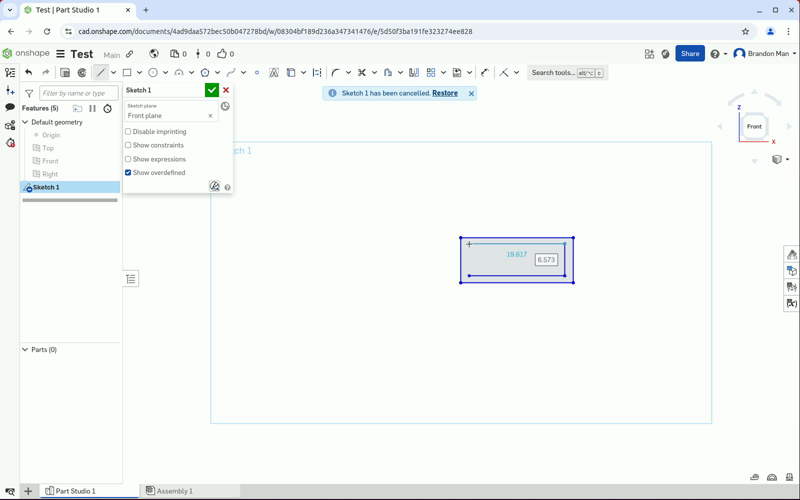
mouse_move(499, 243)
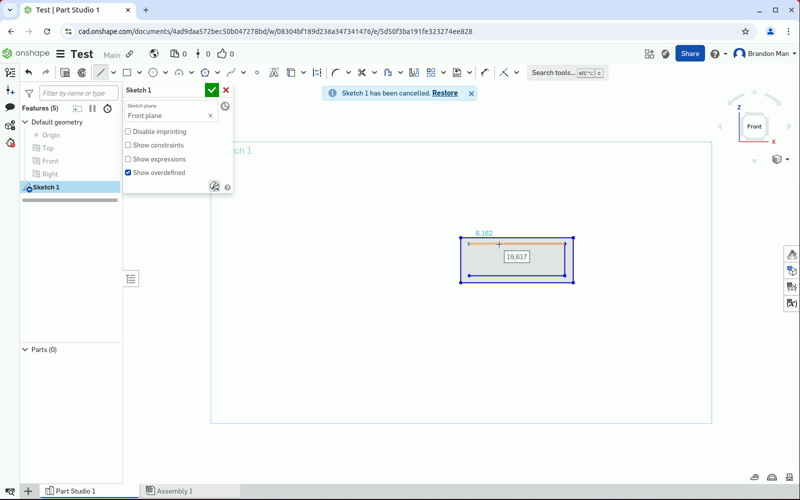
key_down(shift)
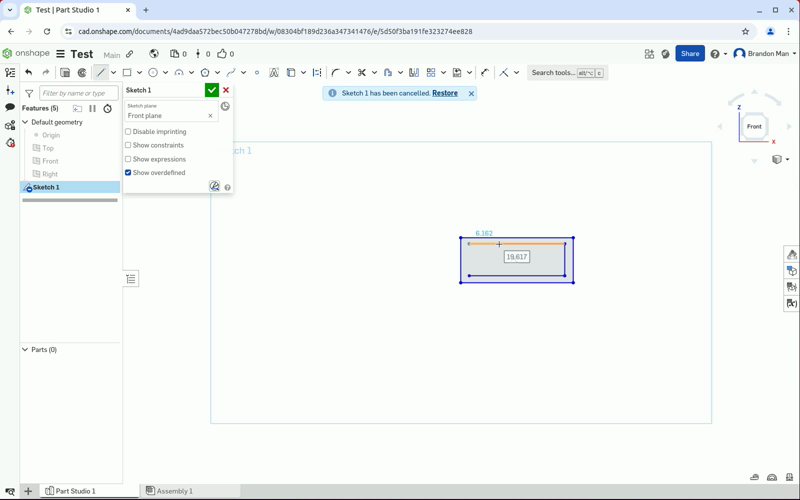
mouse_move(469, 275)
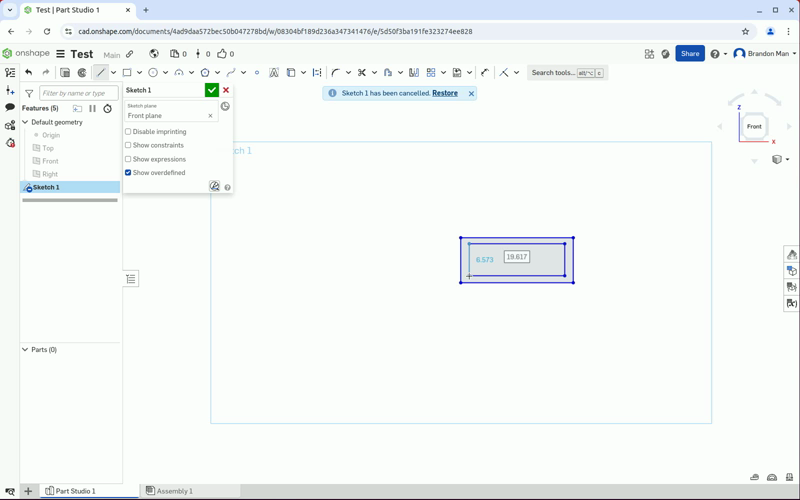
key_up(shift)
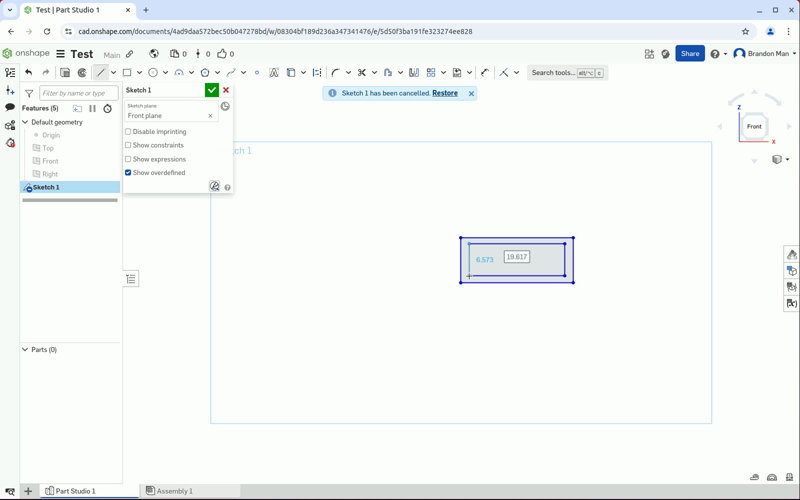
click(469, 275)
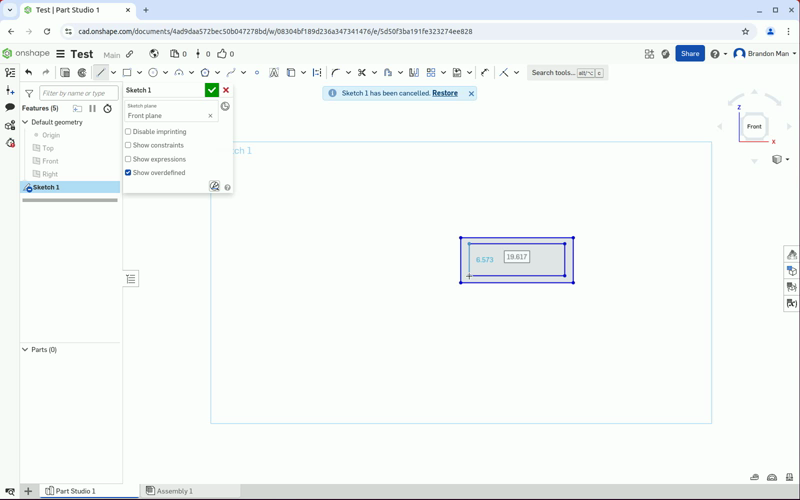
key(esc)
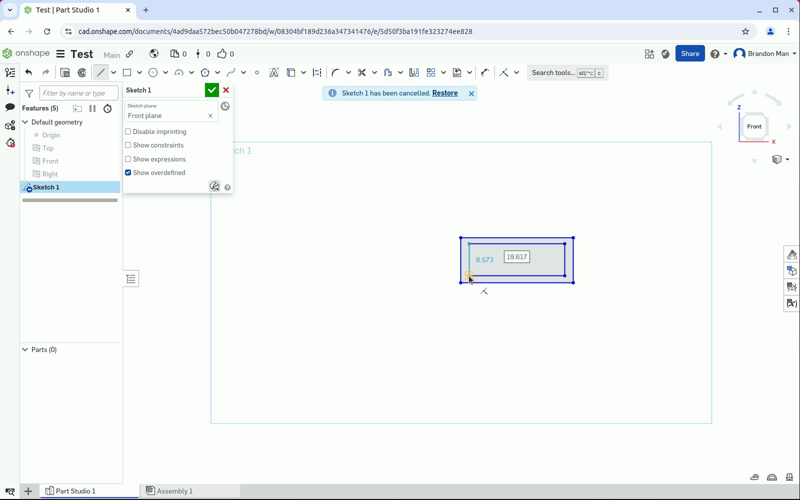
mouse_move(464, 277)
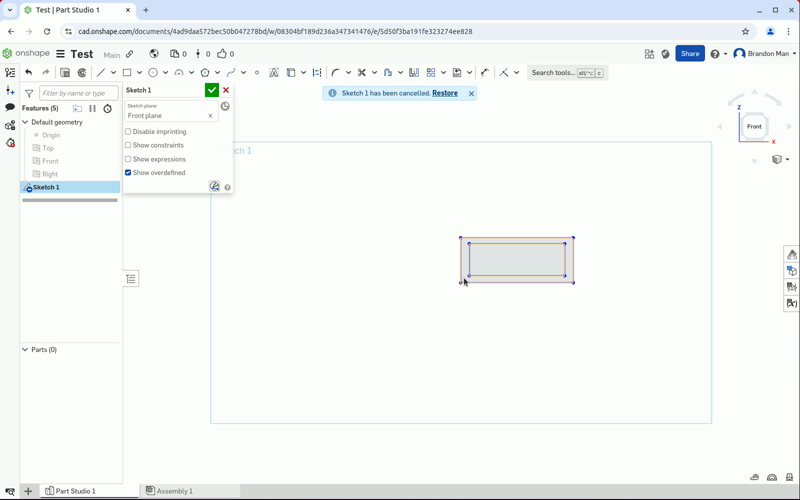
click(464, 277)
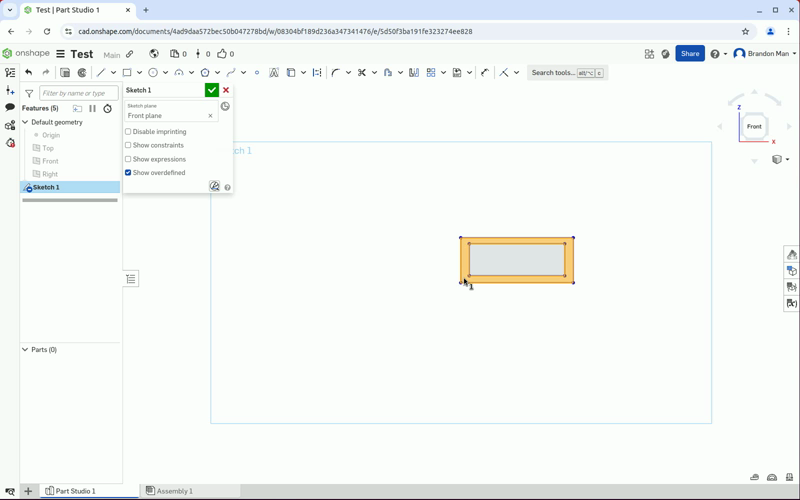
mouse_move(73, 352)
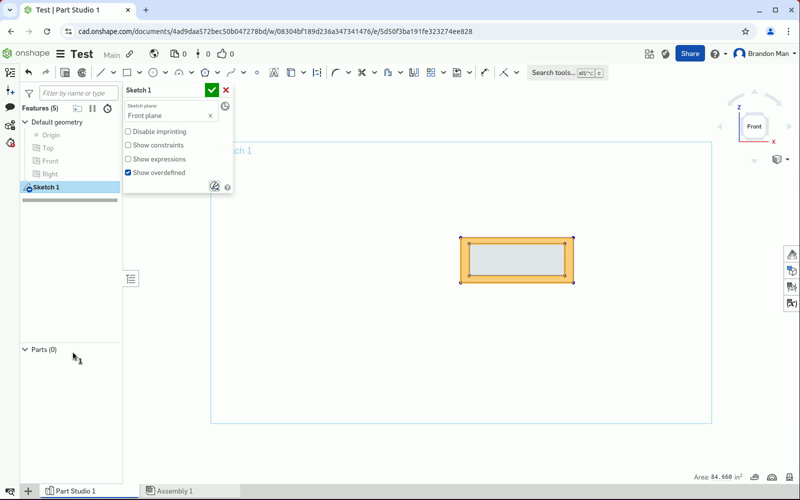
key(shift+y)
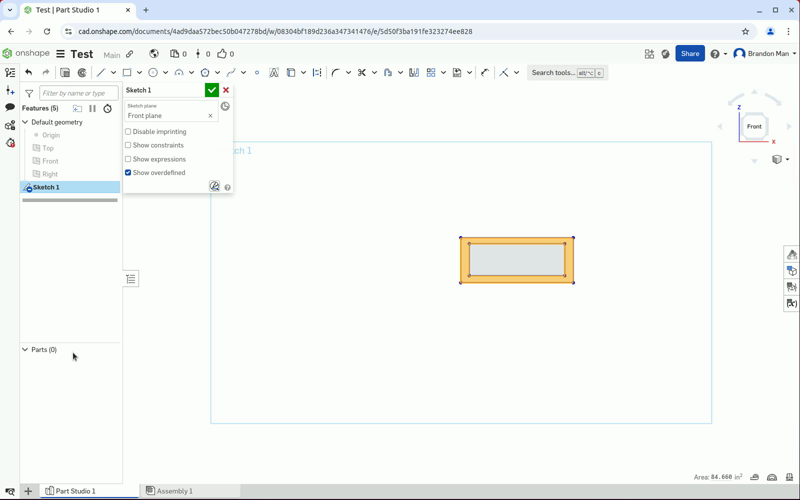
key(shift+e)
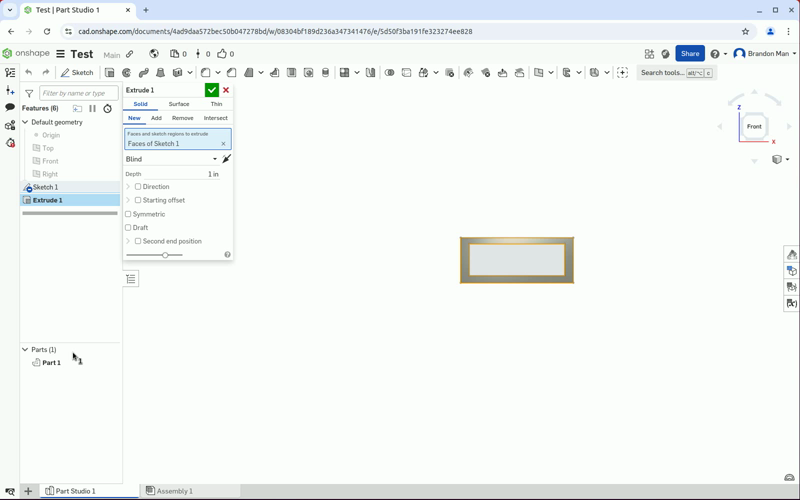
mouse_move(143, 106)
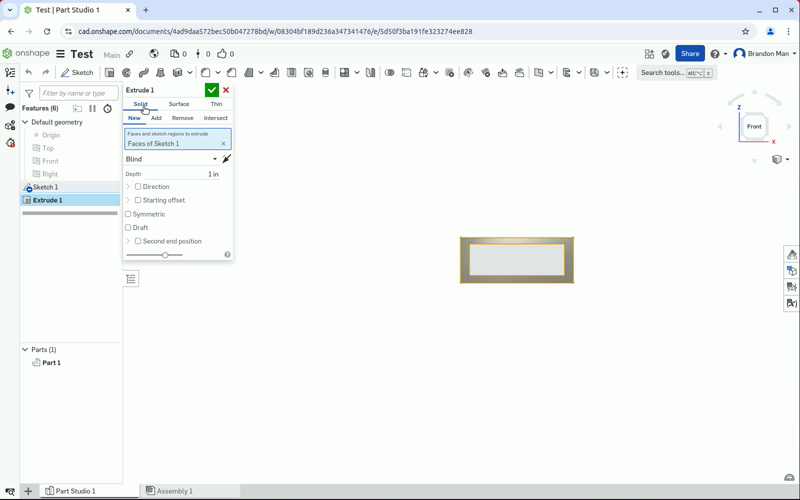
click(143, 106)
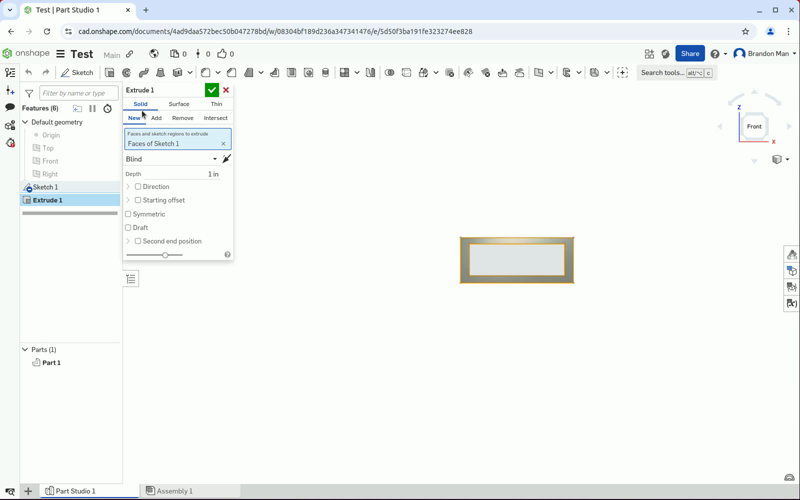
mouse_move(137, 120)
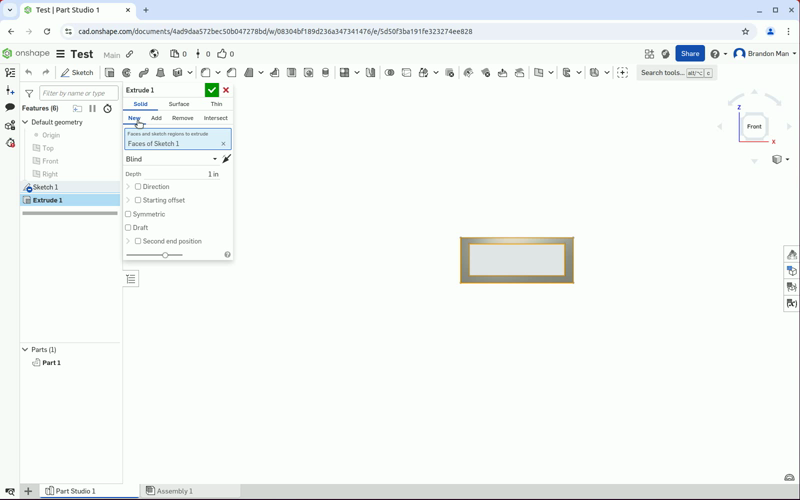
click(137, 120)
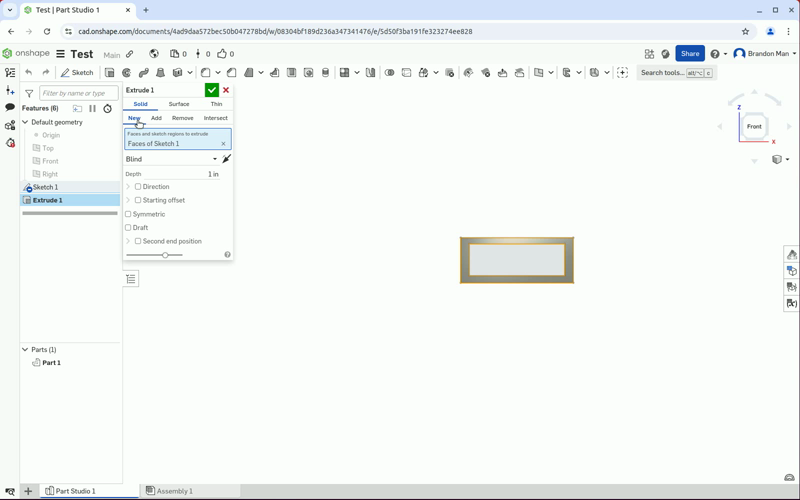
key(tab, 4)
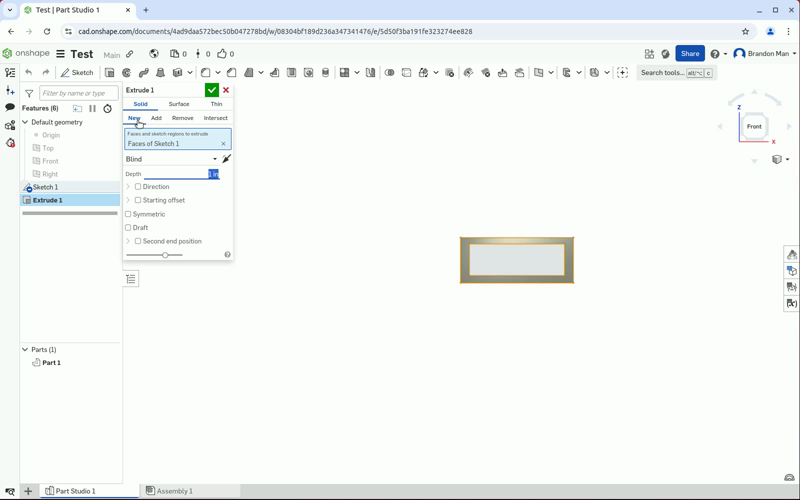
text(1.926)
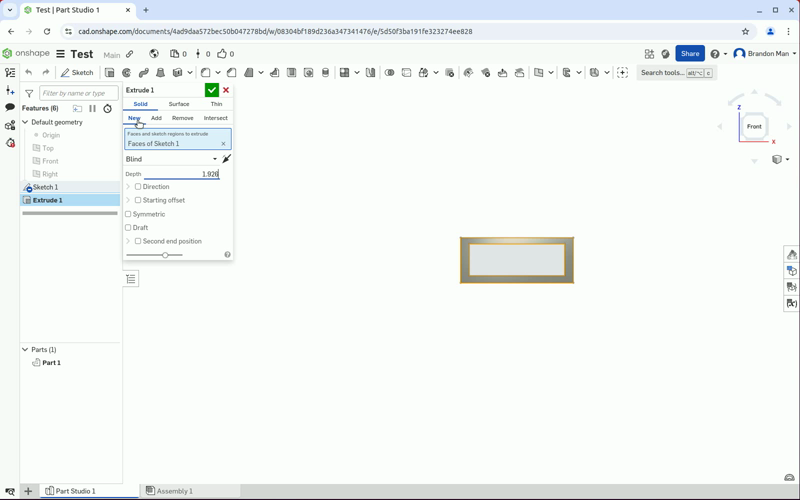
key(enter)
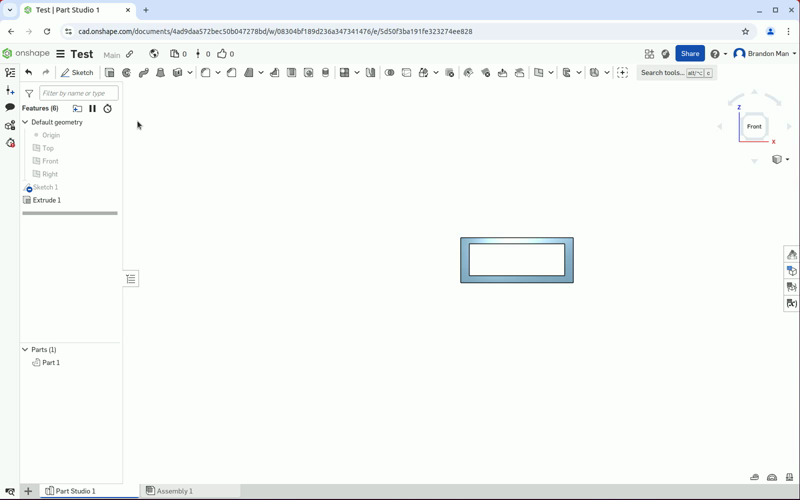
key(shift+h)
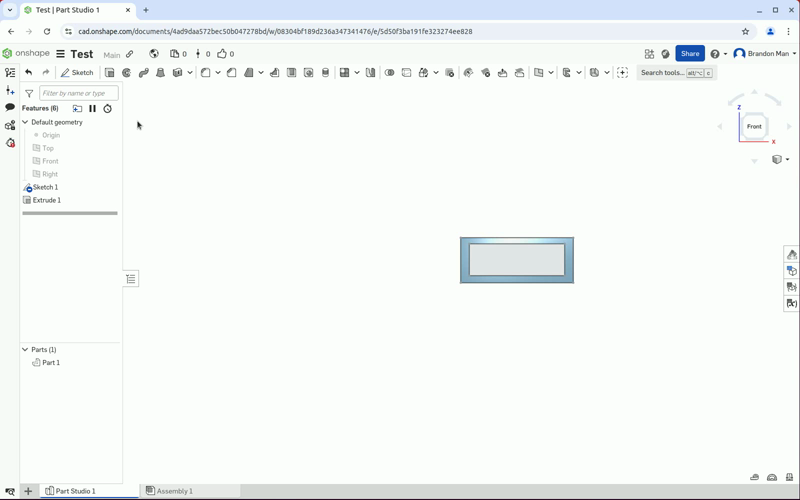
key(shift+h)
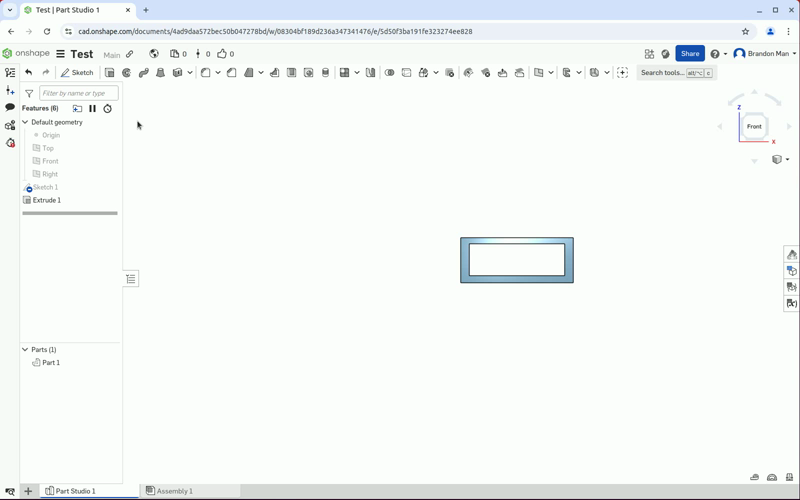
mouse_move(73, 189)
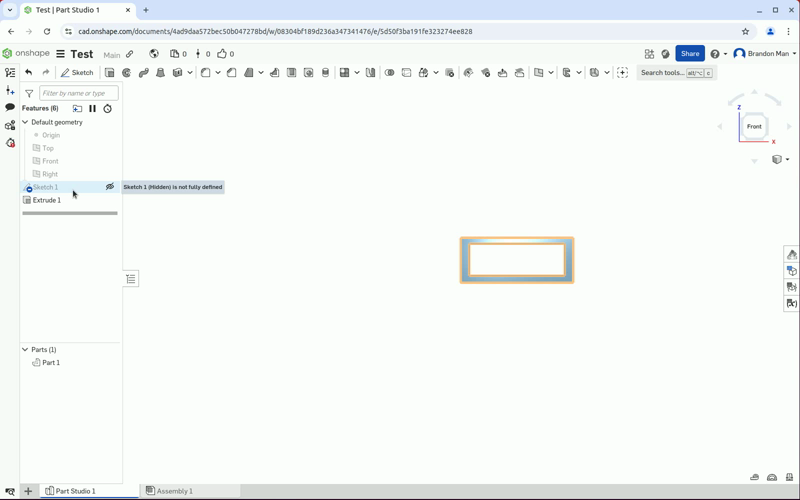
click(73, 189)
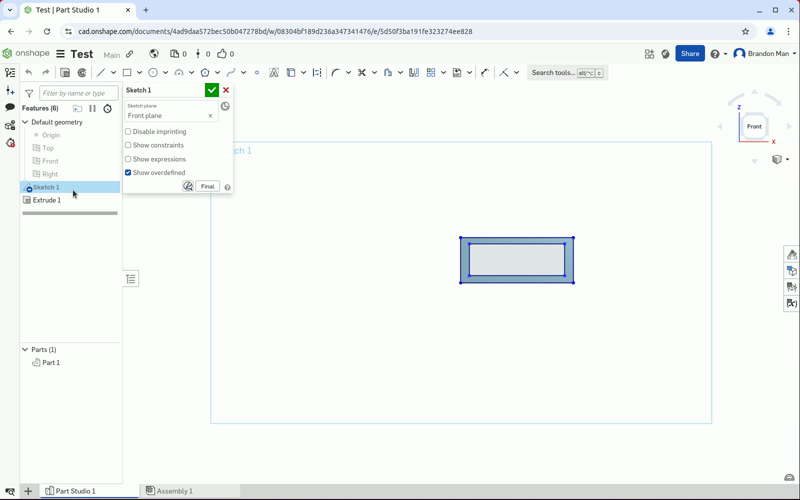
mouse_move(229, 92)
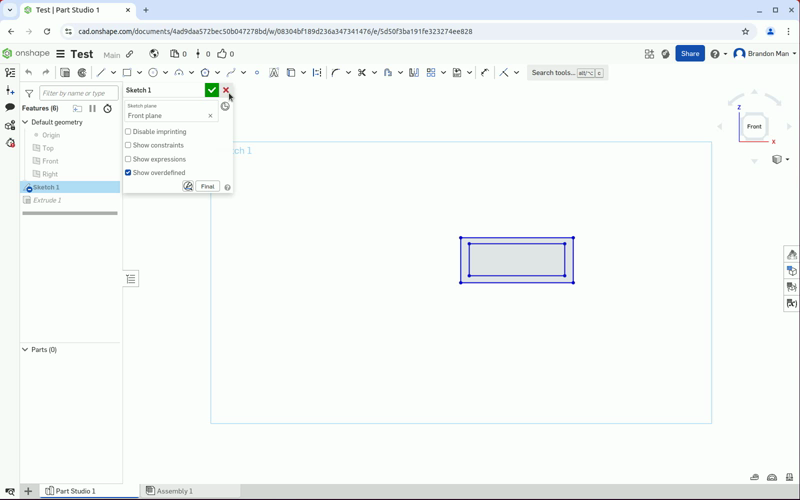
click(229, 92)
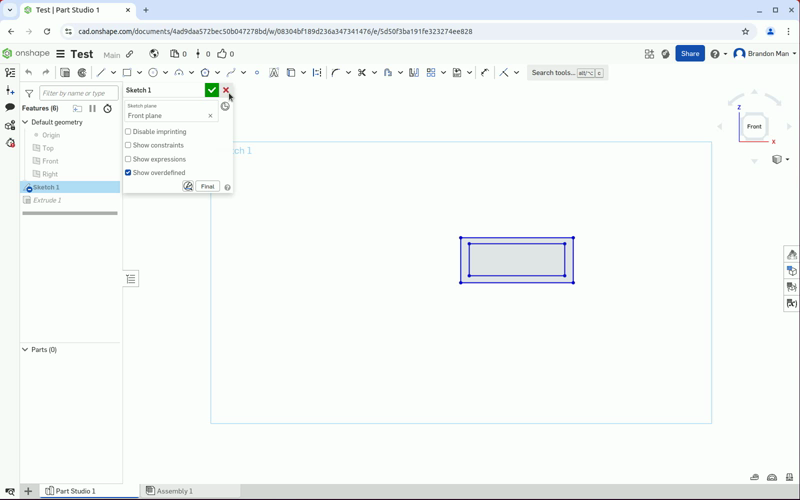
key(shift+s)
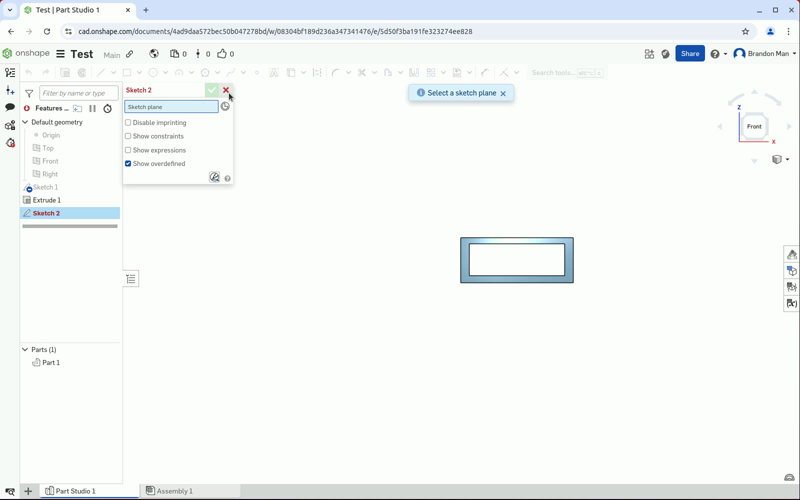
mouse_move(73, 163)
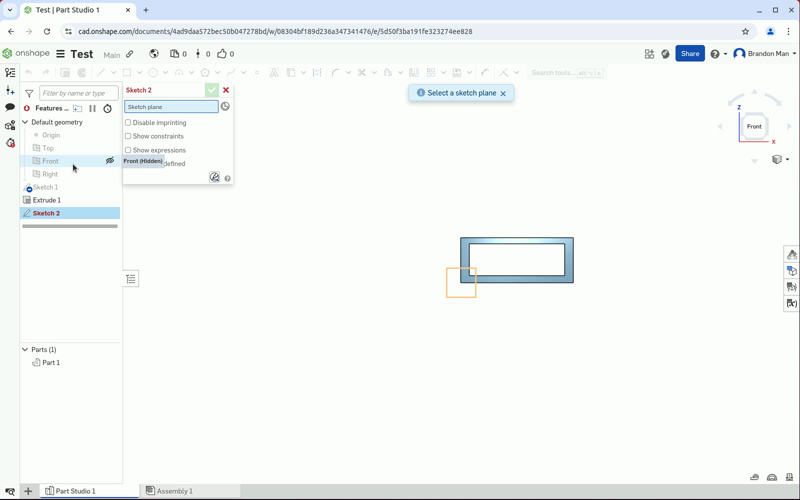
click(73, 163)
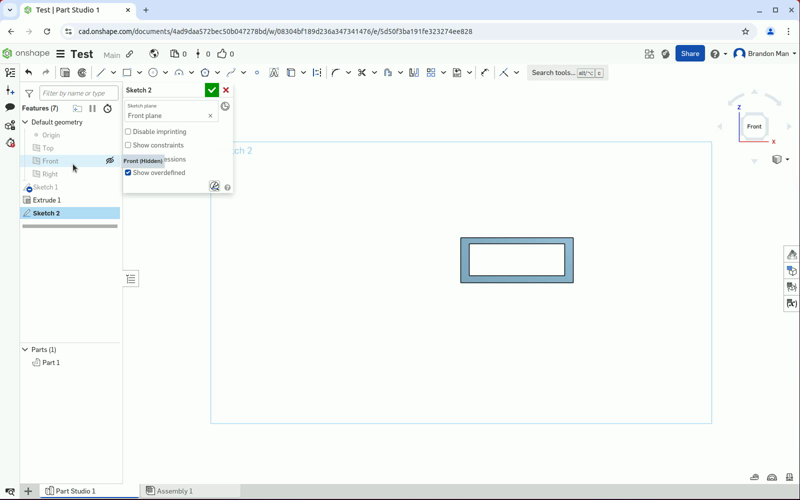
mouse_move(73, 352)
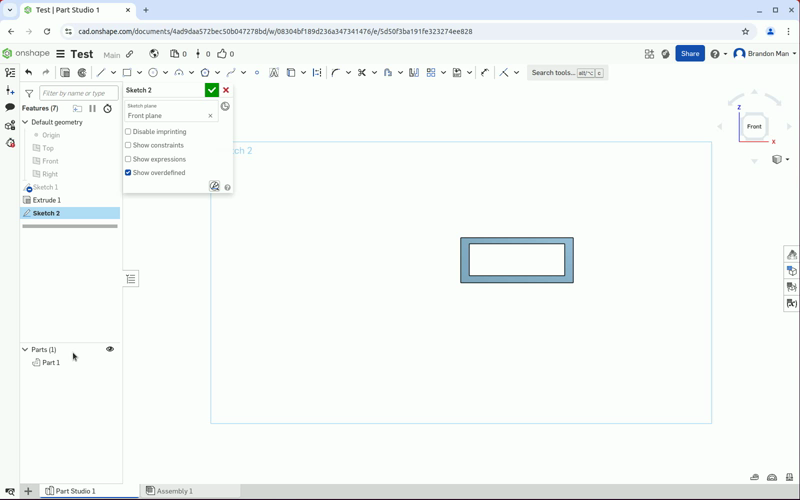
key(y)
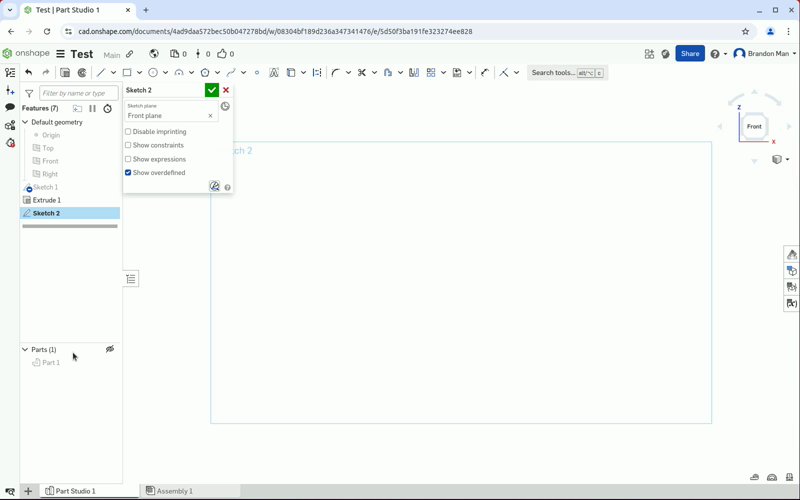
key(l)
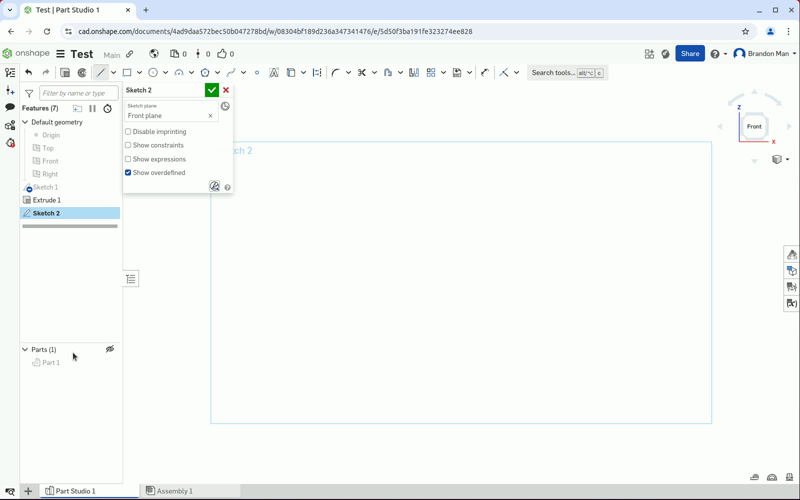
key_down(shift)
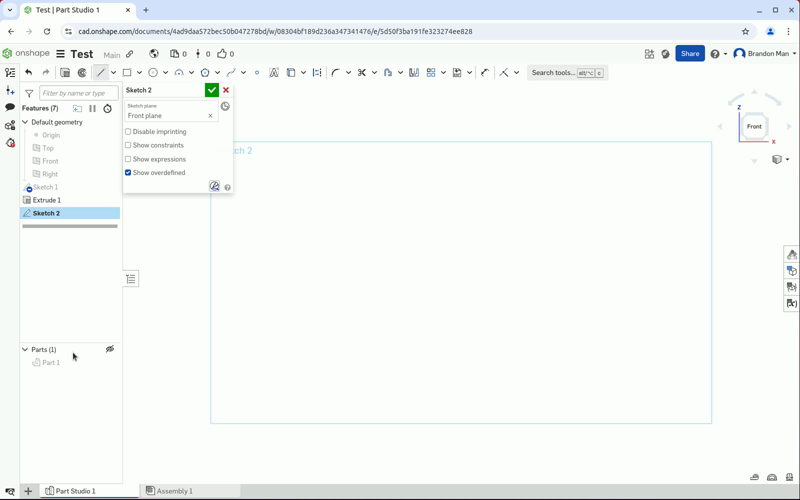
mouse_move(468, 275)
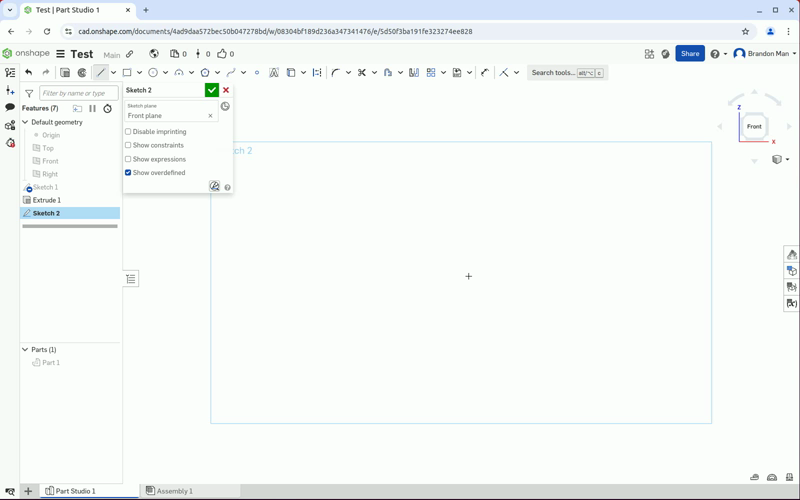
click(468, 275)
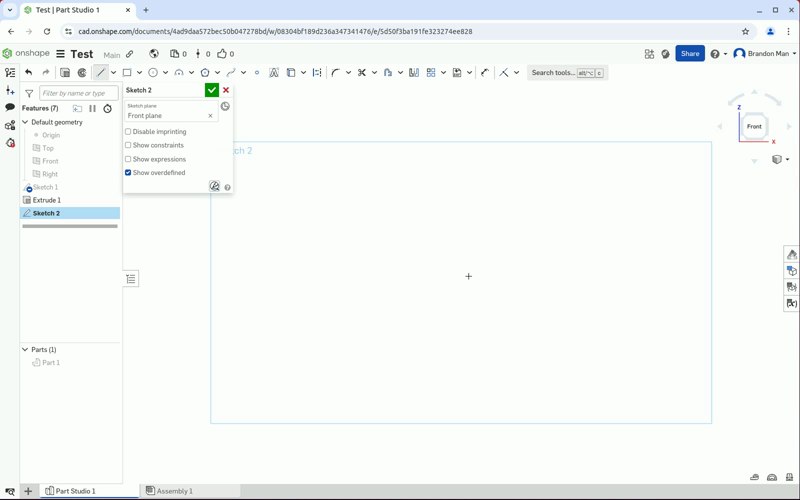
key_up(shift)
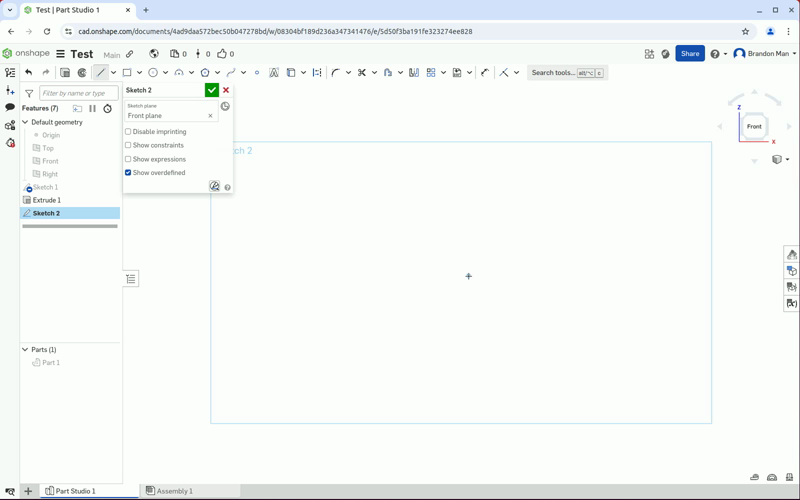
key_down(shift)
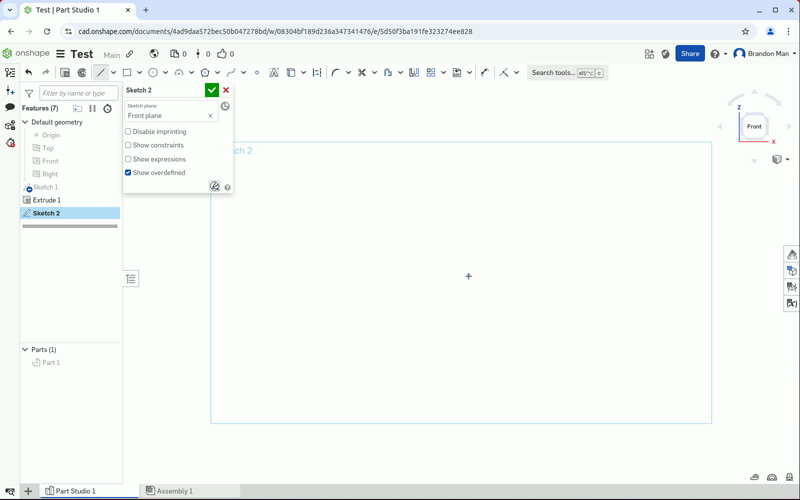
mouse_move(565, 276)
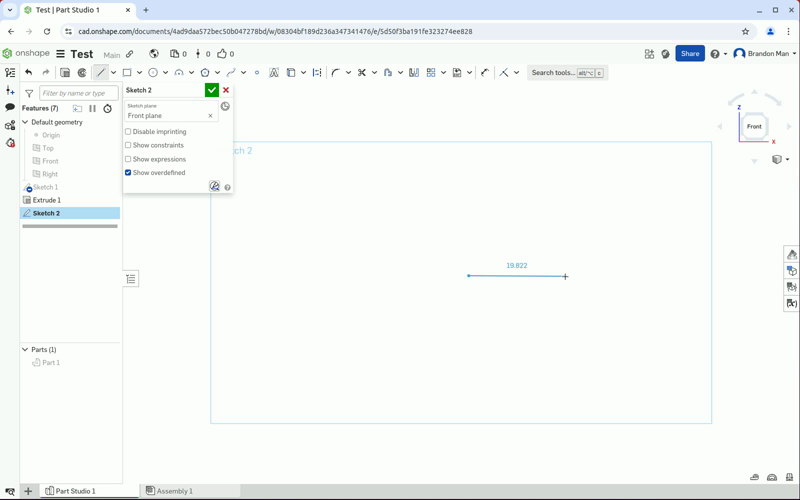
click(565, 276)
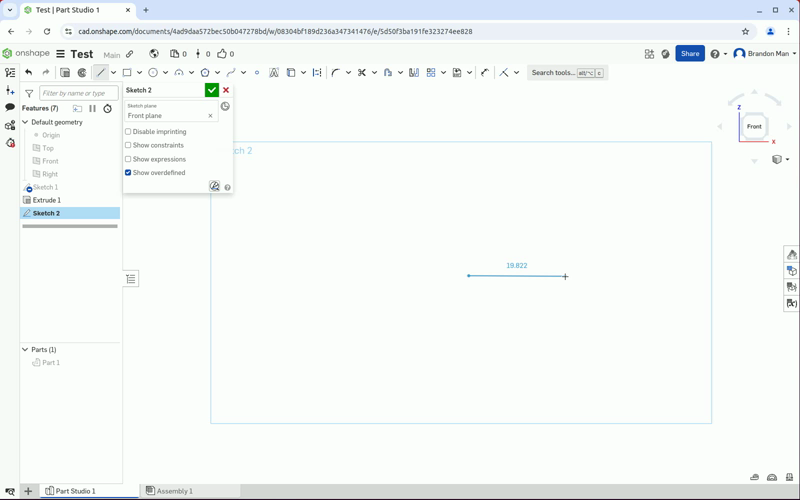
key_up(shift)
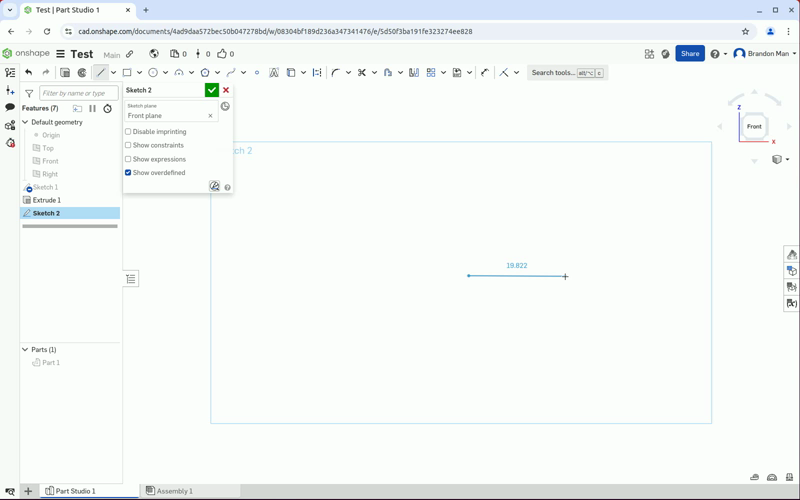
key_down(shift)
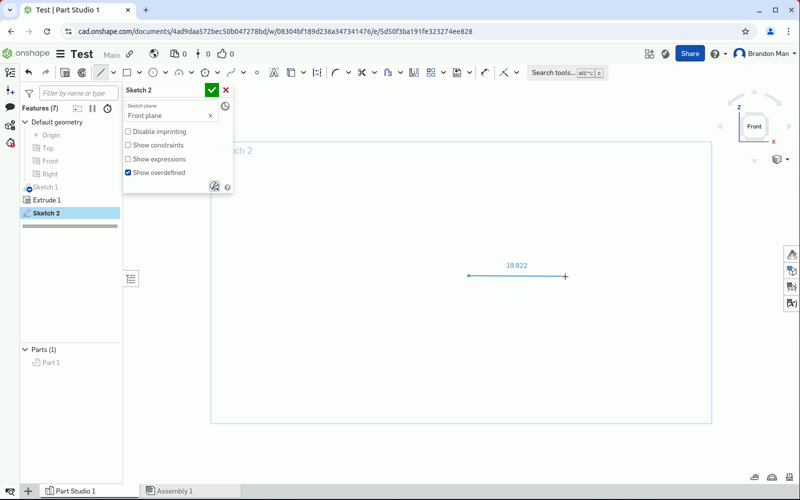
mouse_move(589, 276)
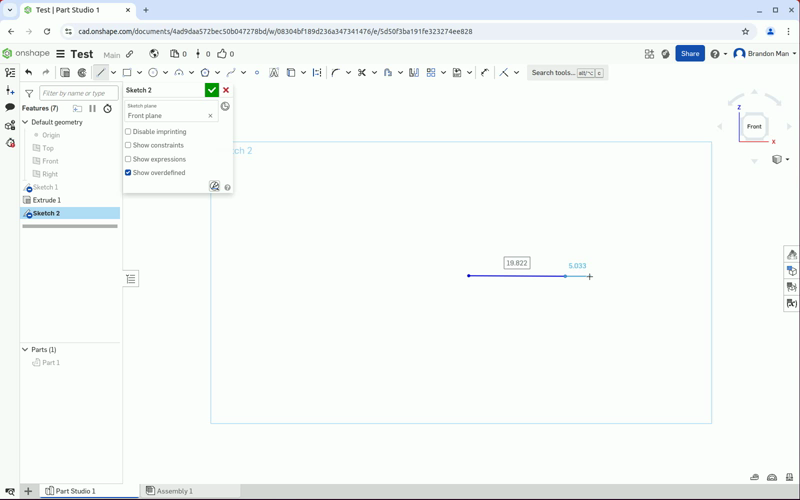
mouse_move(565, 244)
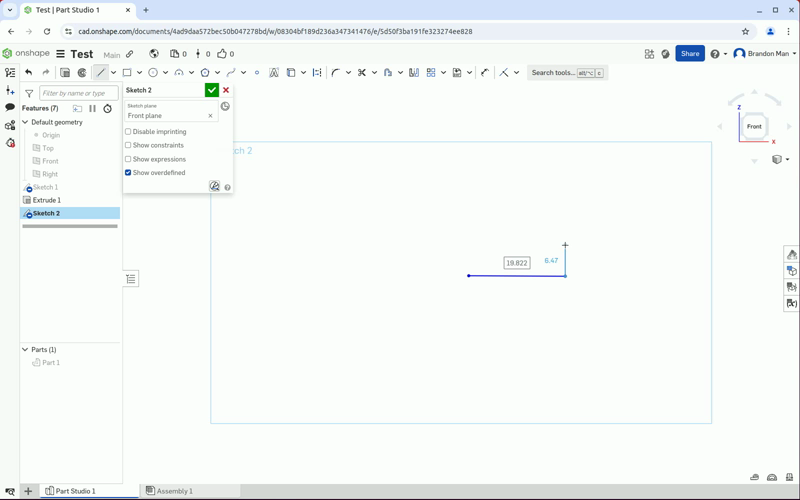
click(565, 244)
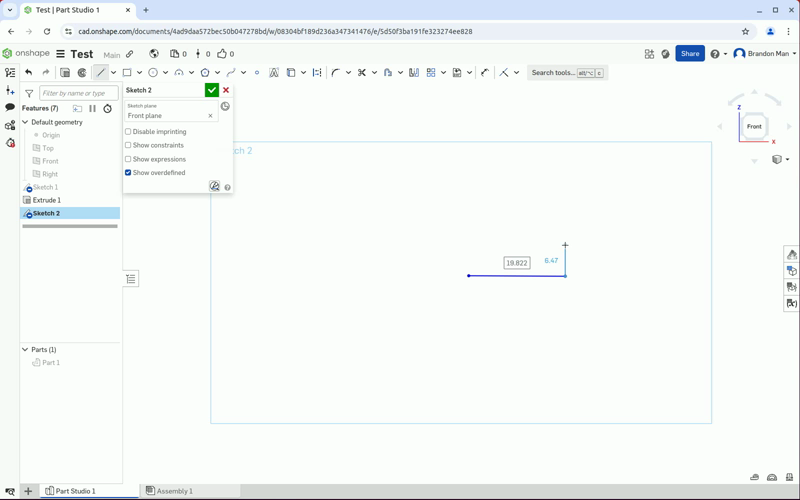
key_up(shift)
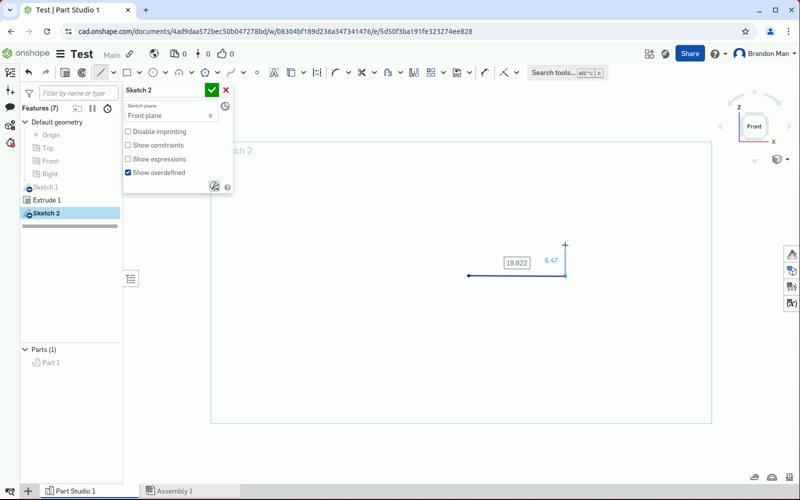
key_down(shift)
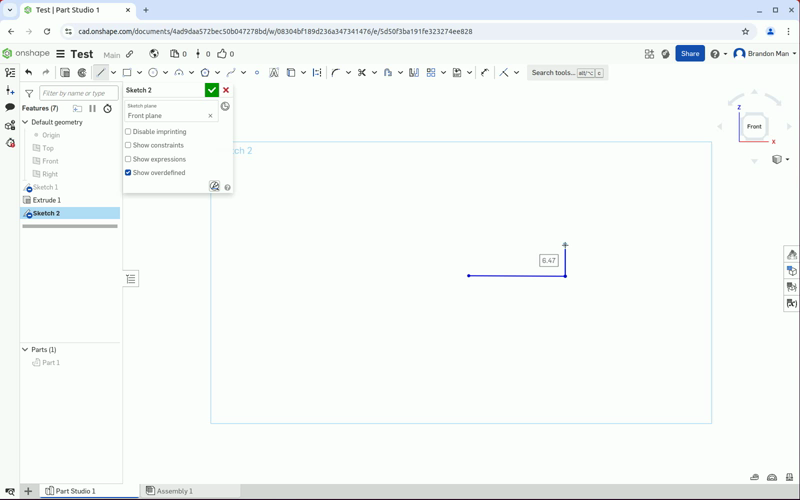
mouse_move(468, 244)
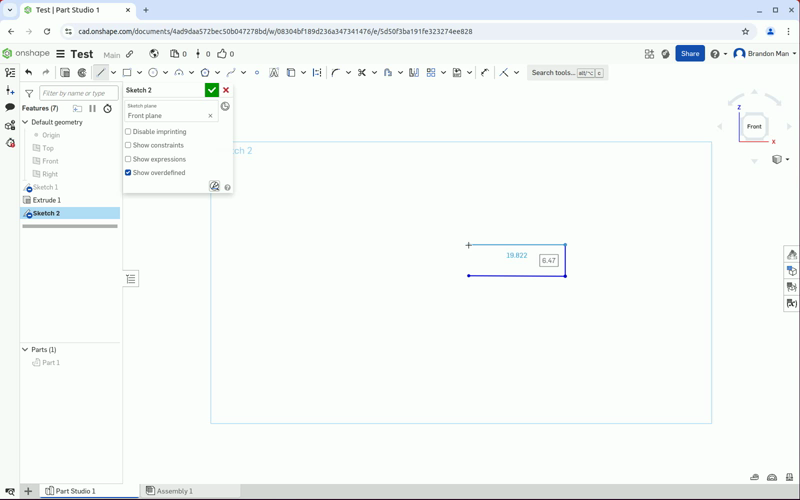
click(468, 244)
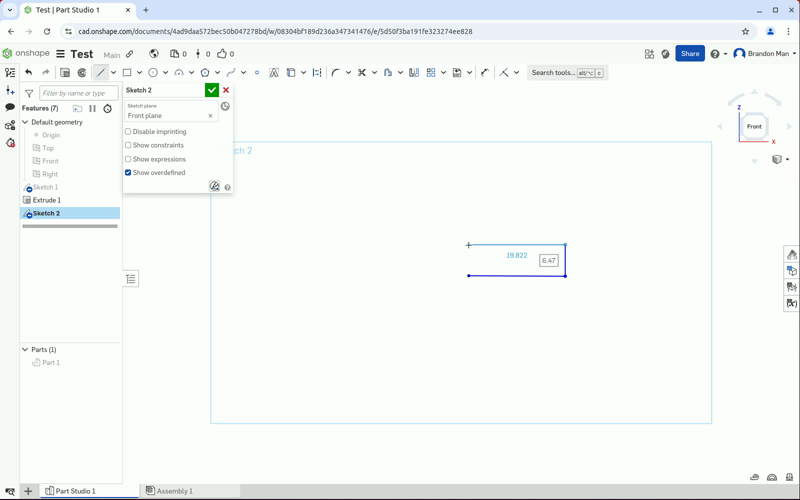
key_up(shift)
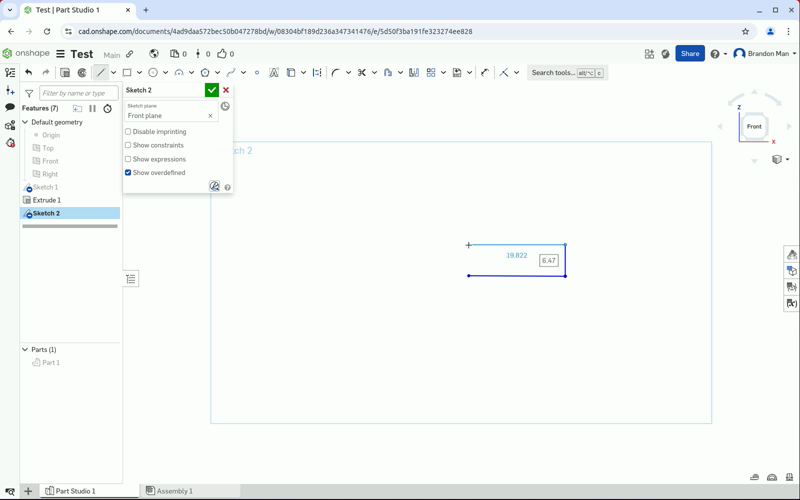
mouse_move(498, 244)
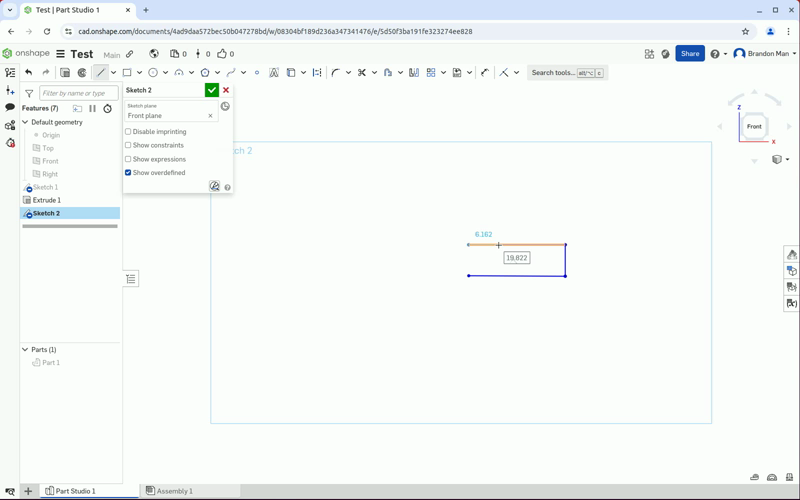
key_down(shift)
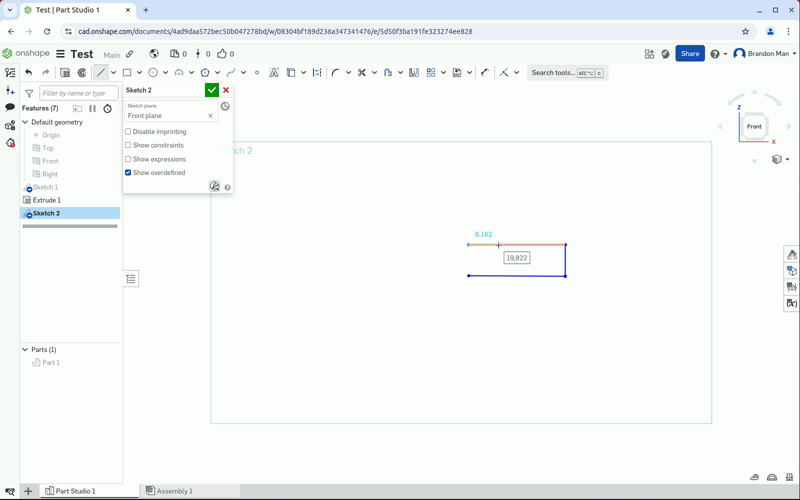
mouse_move(468, 275)
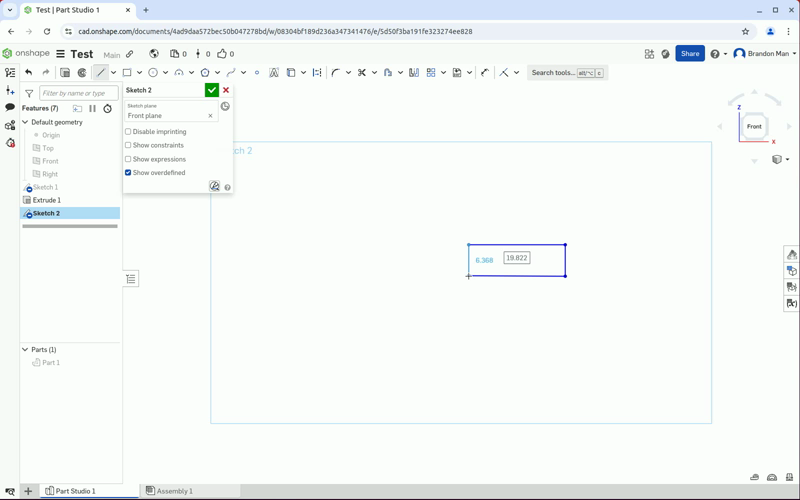
key_up(shift)
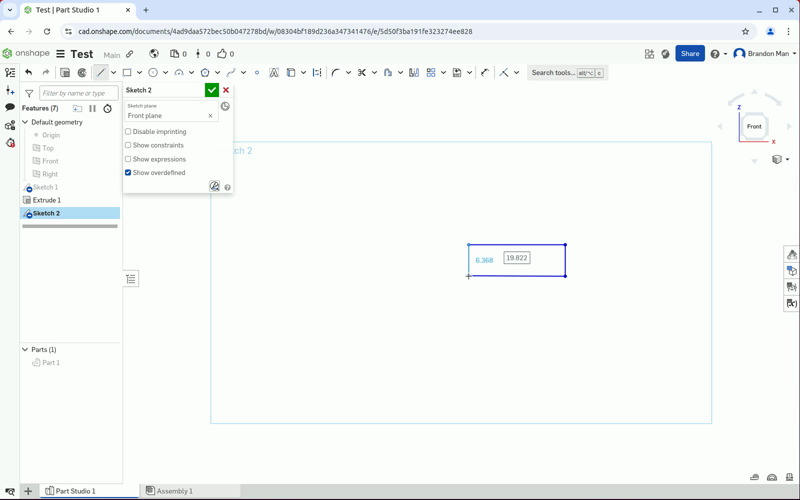
click(468, 275)
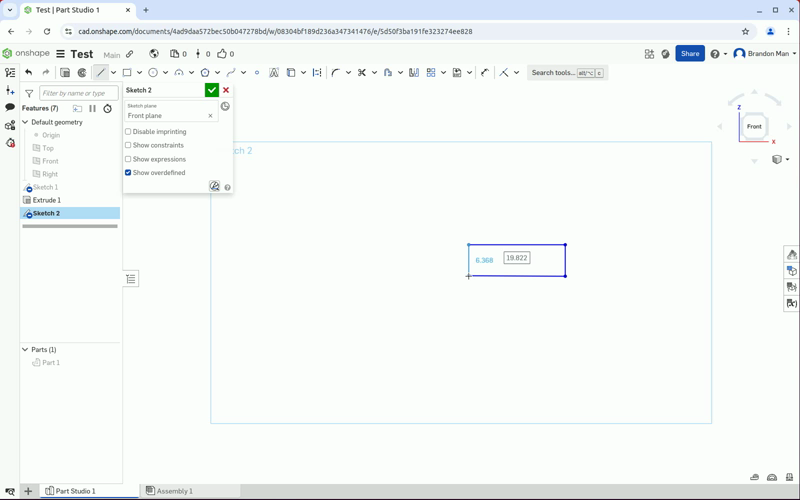
key(esc)
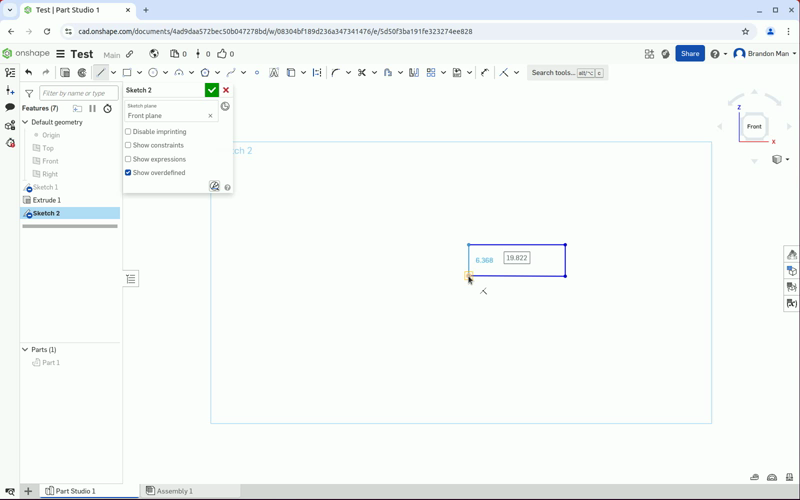
mouse_move(475, 269)
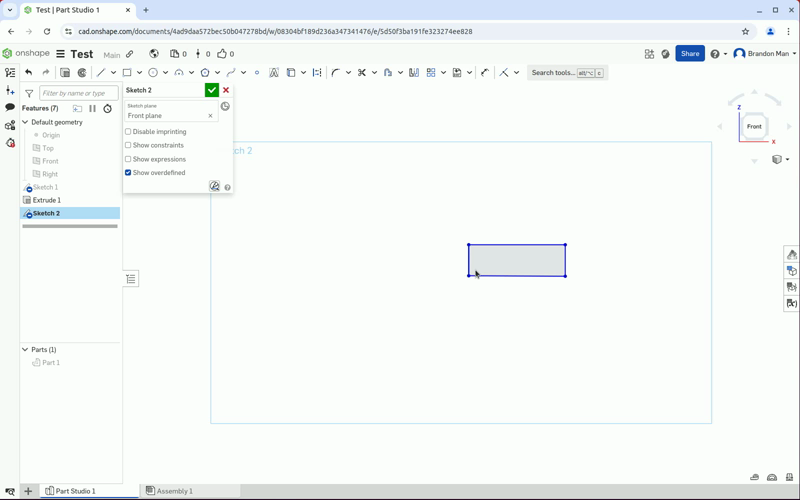
click(475, 269)
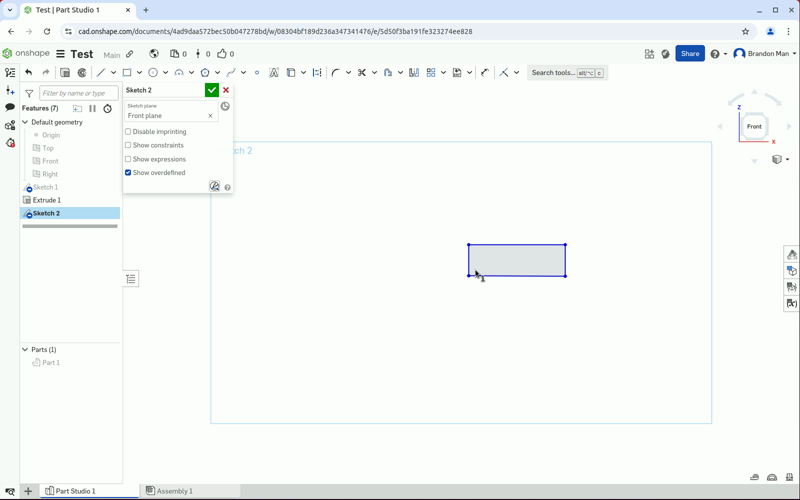
mouse_move(73, 352)
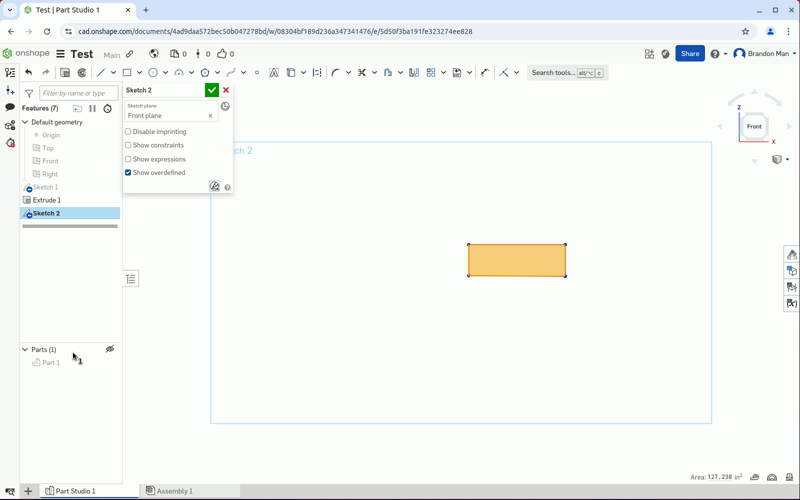
key(shift+y)
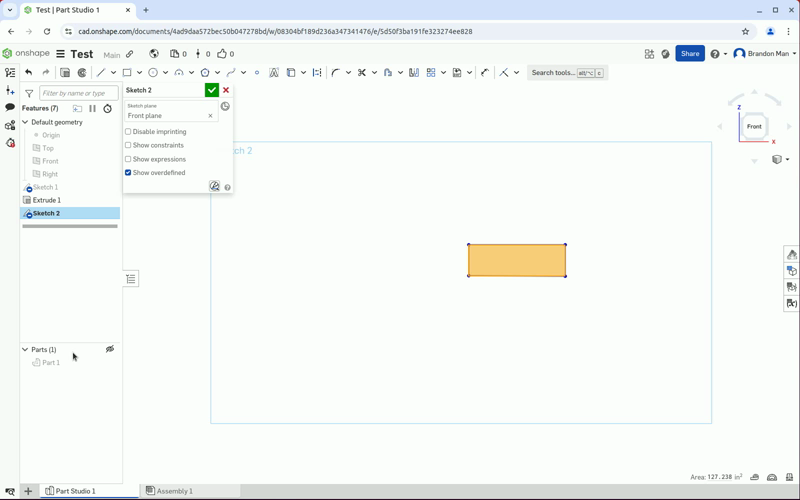
key(shift+e)
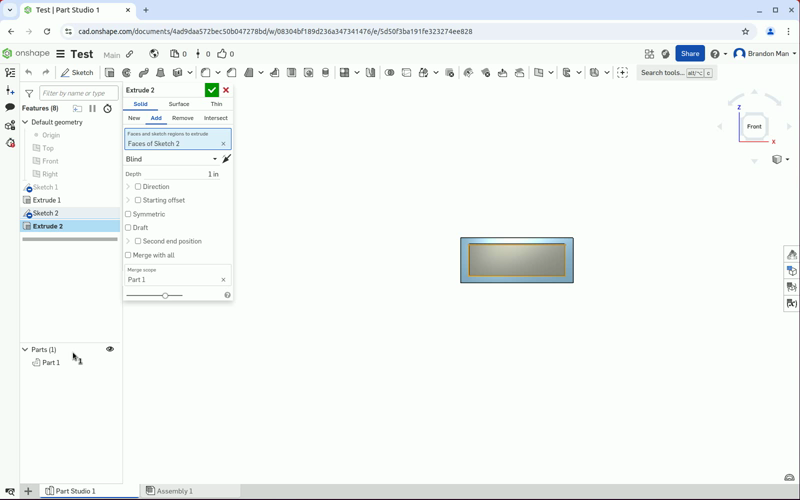
mouse_move(143, 106)
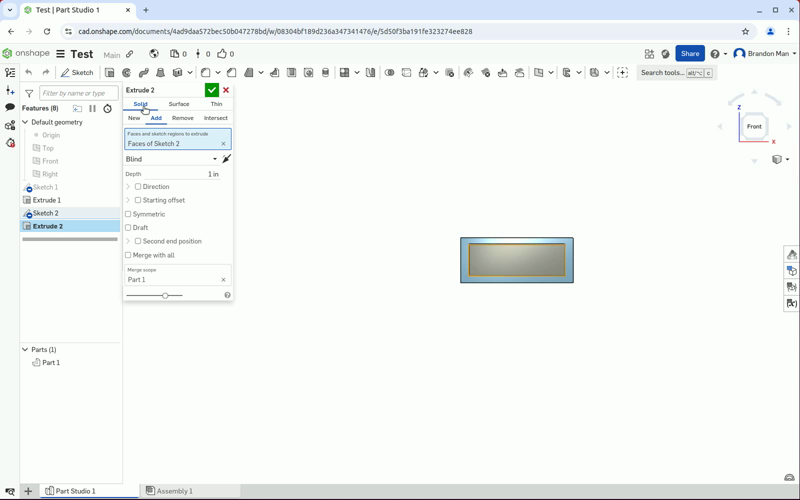
click(143, 106)
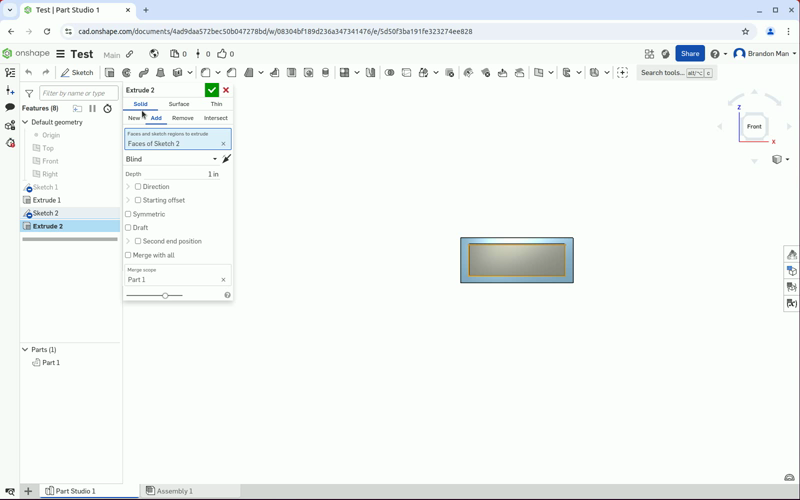
mouse_move(137, 120)
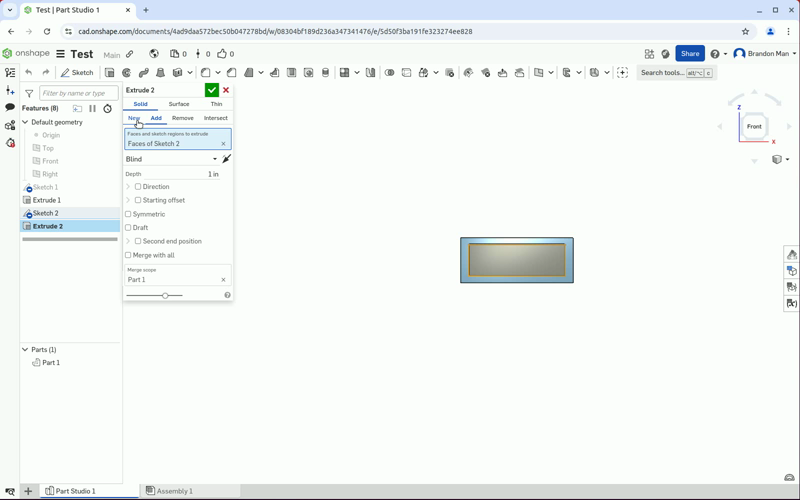
click(137, 120)
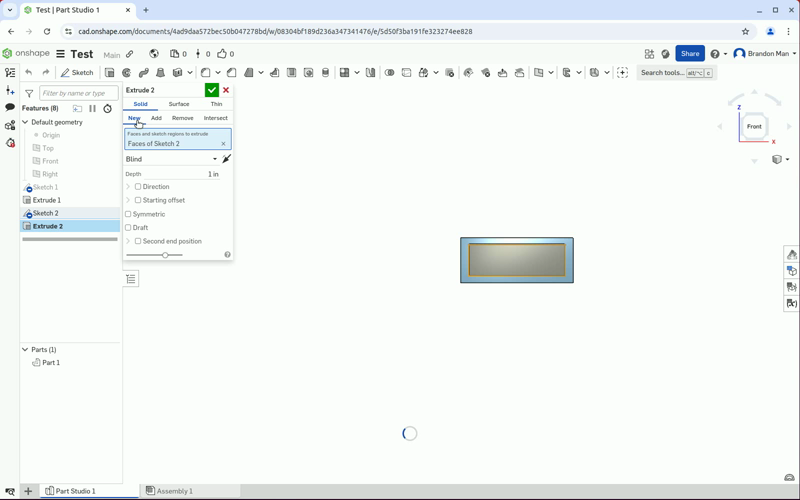
key(tab, 4)
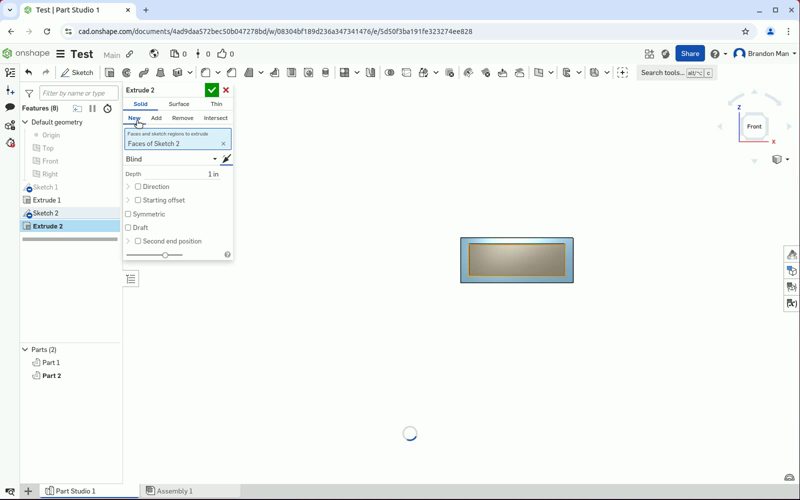
text(1.204)
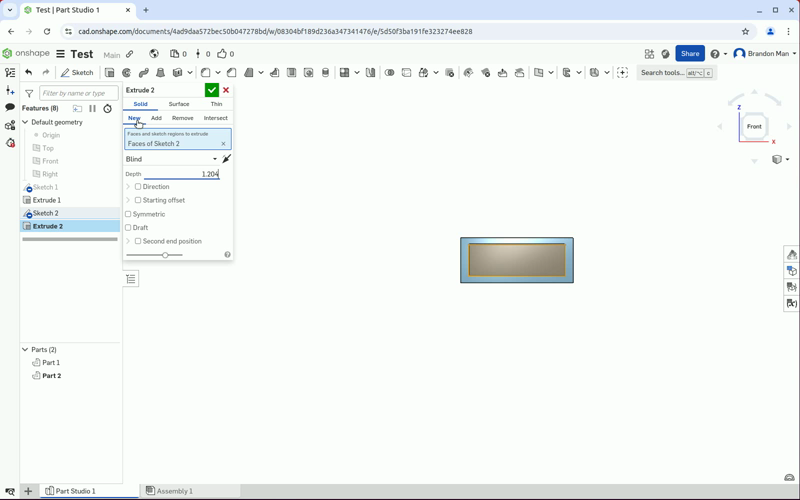
key(enter)
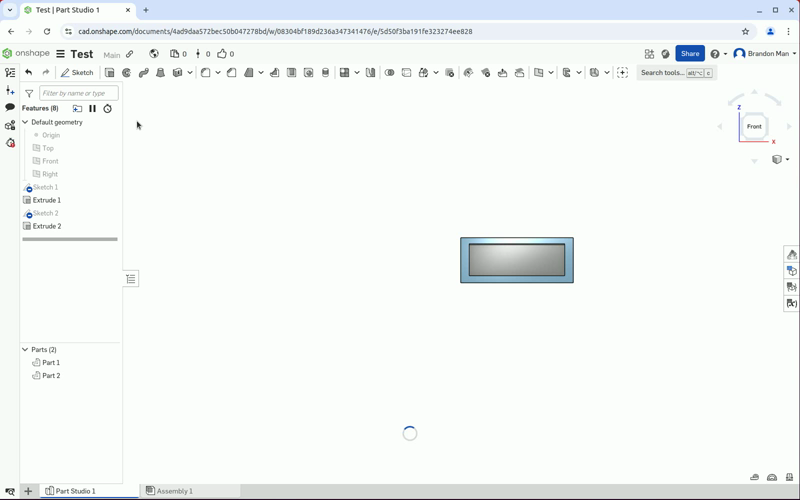
key(shift+h)
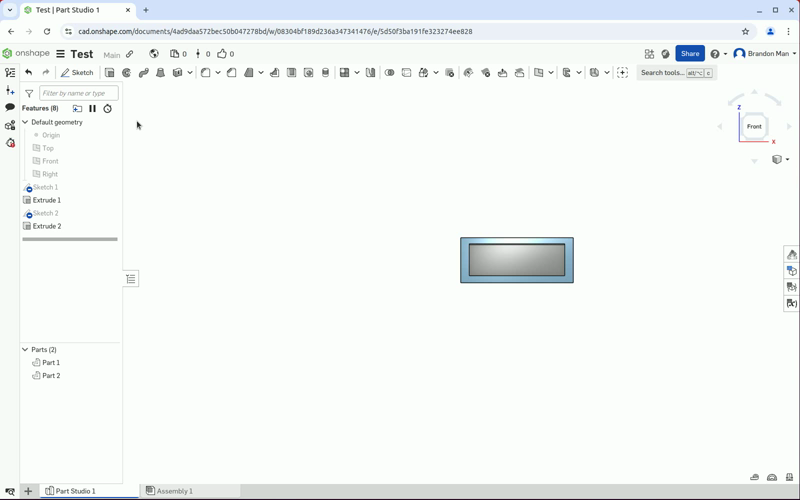
key(shift+h)
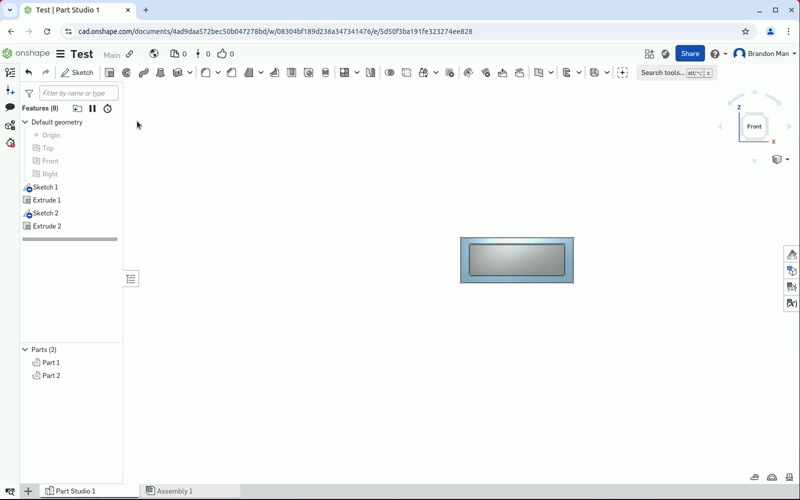
key(shift+7)
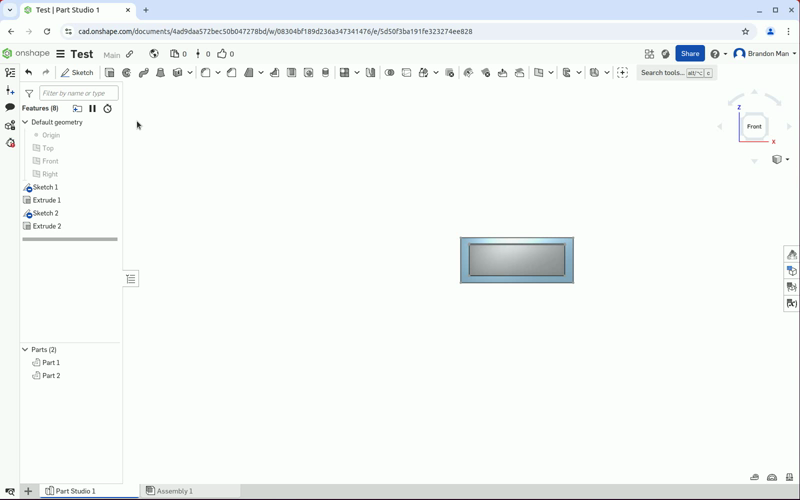
key(left, 2)
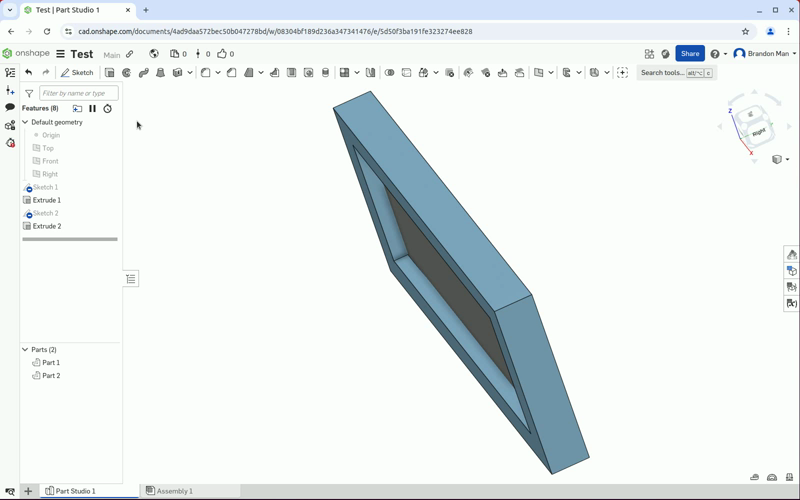
key(down, 2)
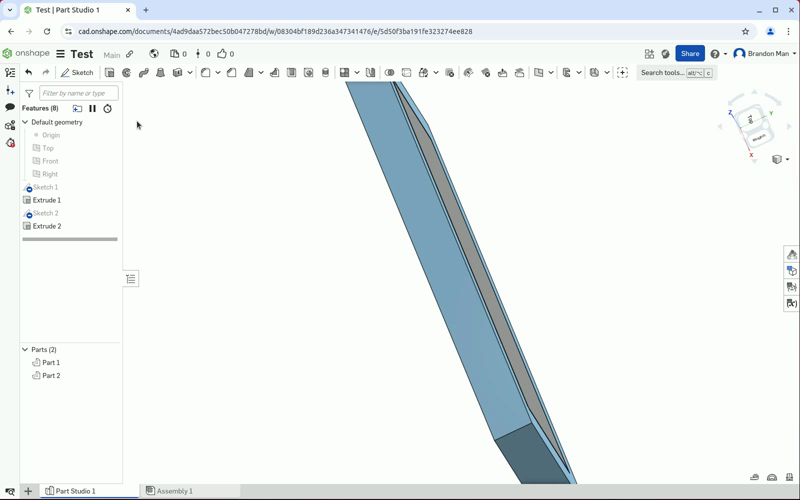
key(up, 2)
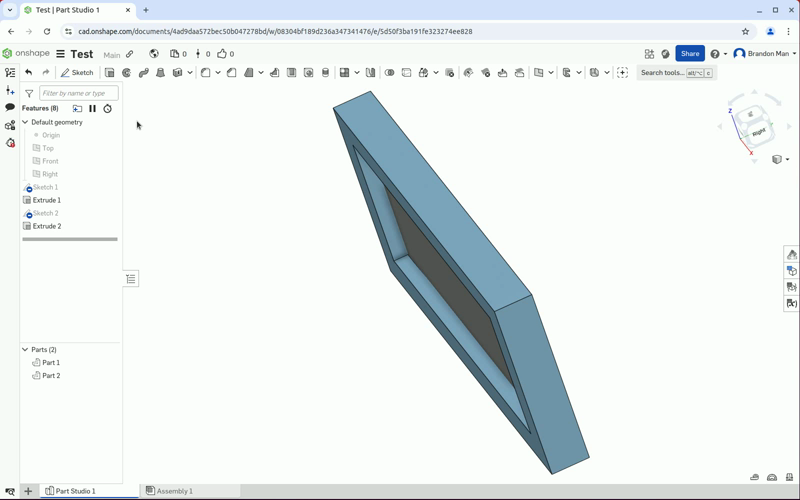
key(right, 2)
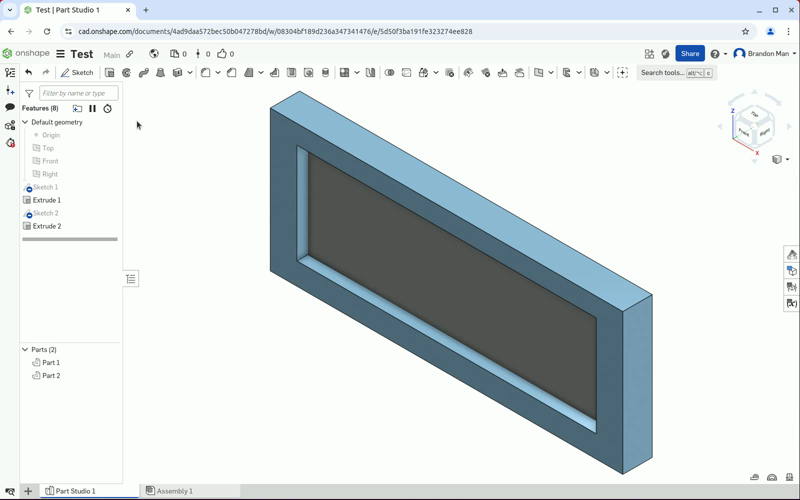
mouse_move(73, 189)
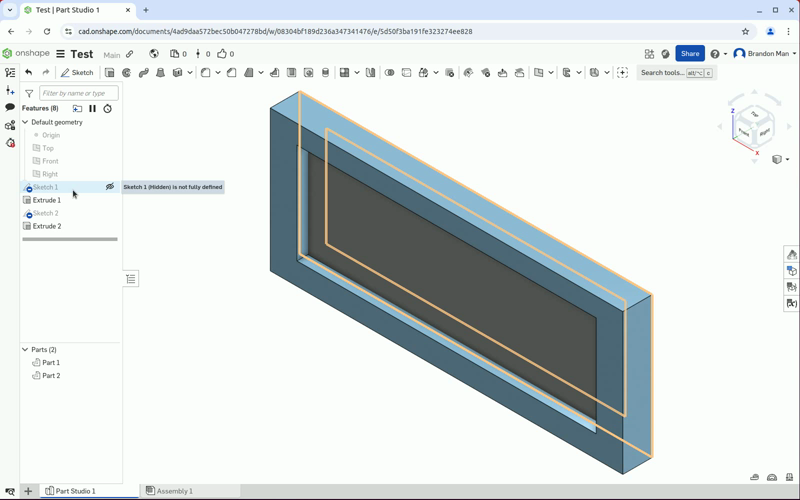
click(73, 189)